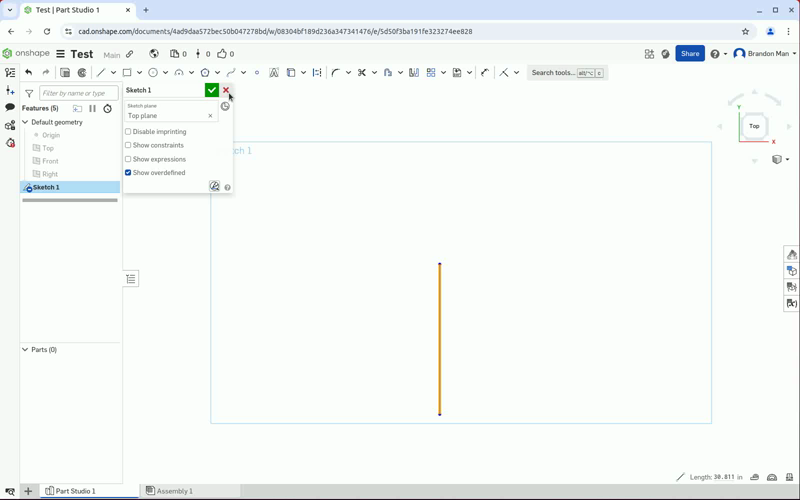
key(shift+h)
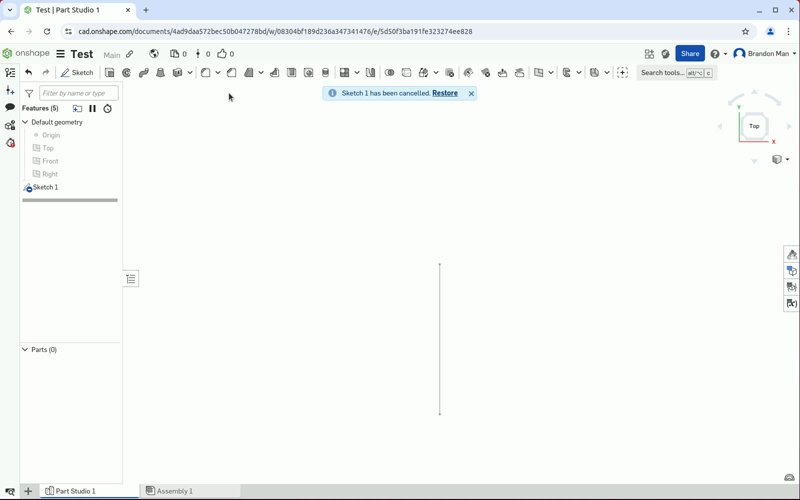
mouse_move(73, 352)
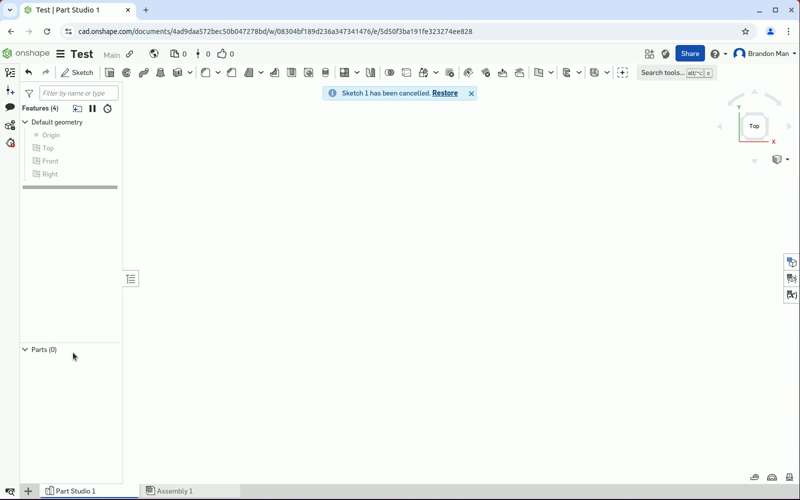
key(y)
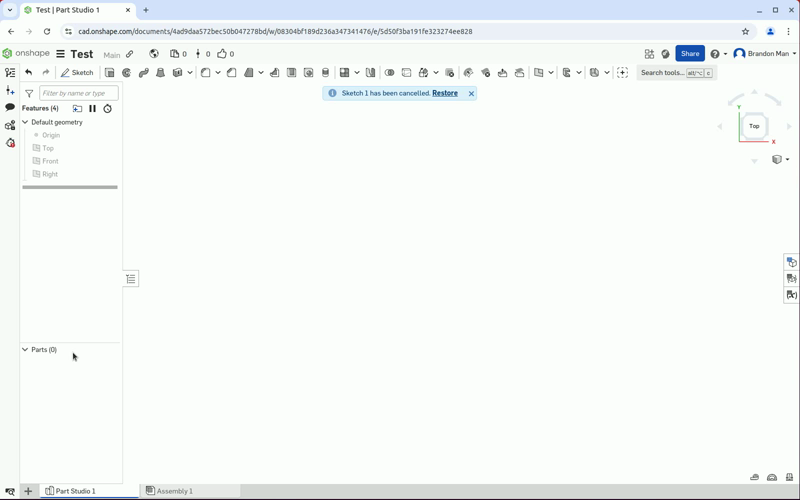
key(shift+p)
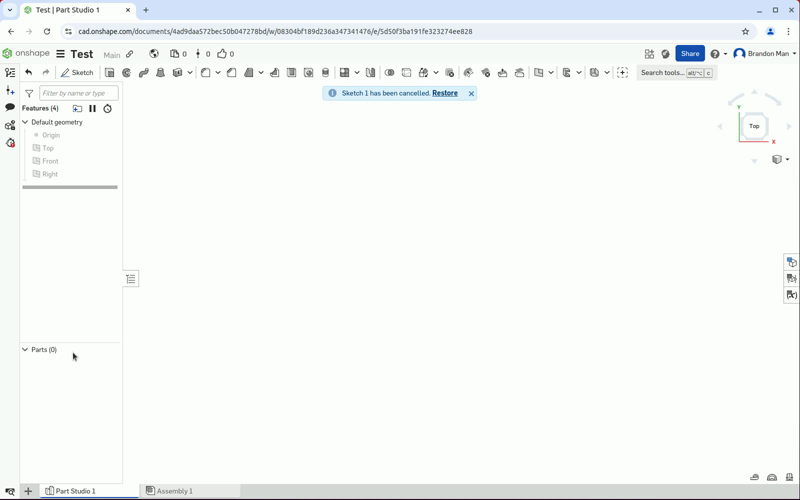
key(space)
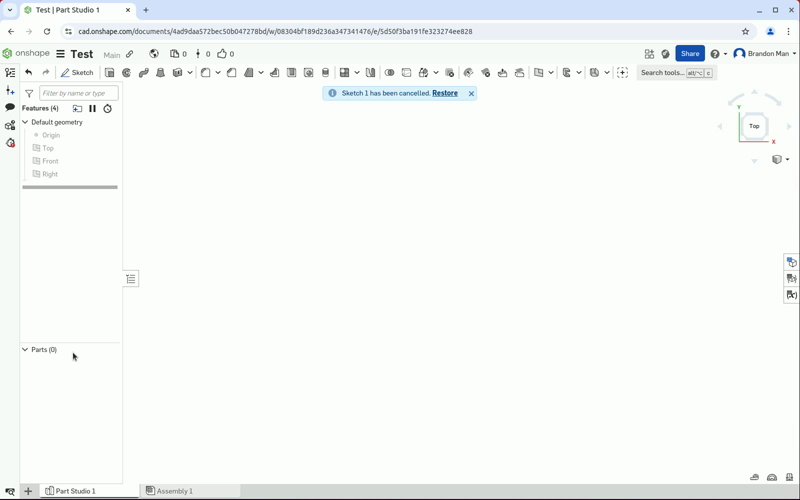
key_down(shift)
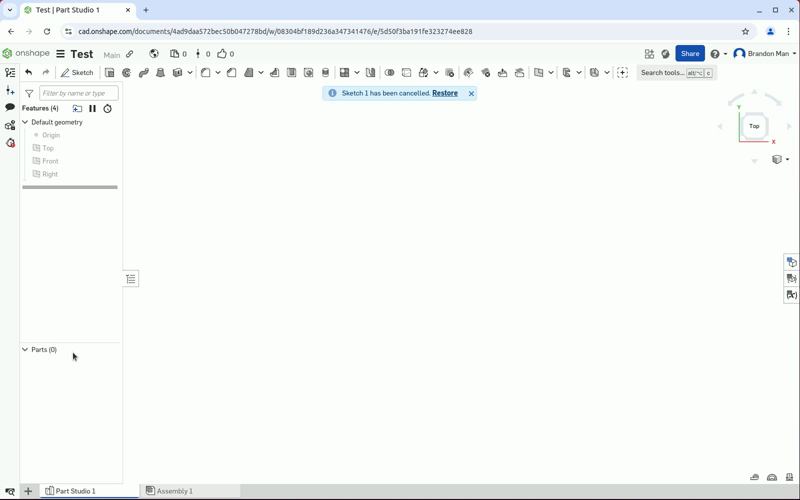
key(up)
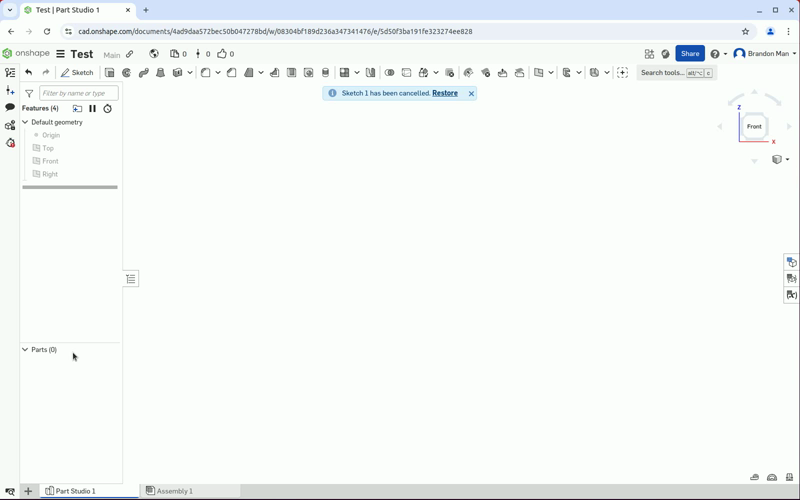
key_up(shift)
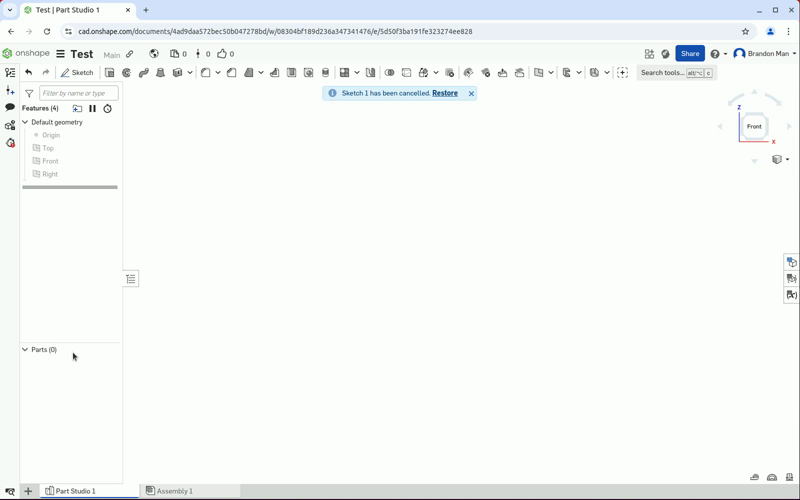
mouse_move(73, 352)
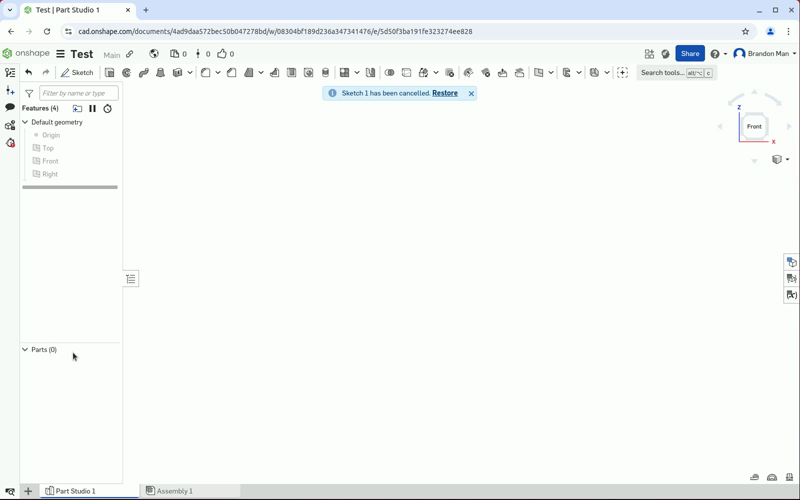
key(shift+y)
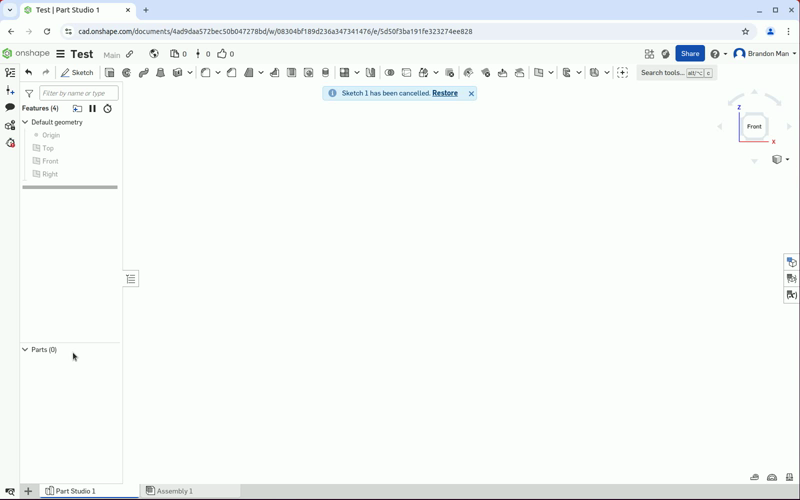
key(shift+s)
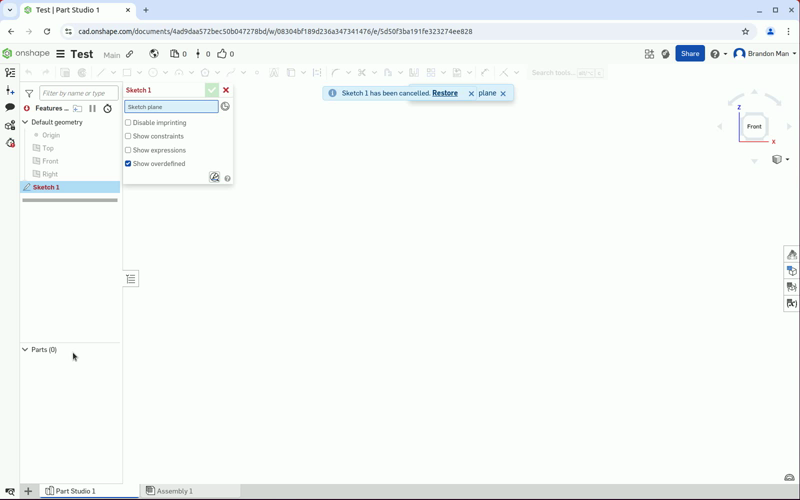
mouse_move(73, 163)
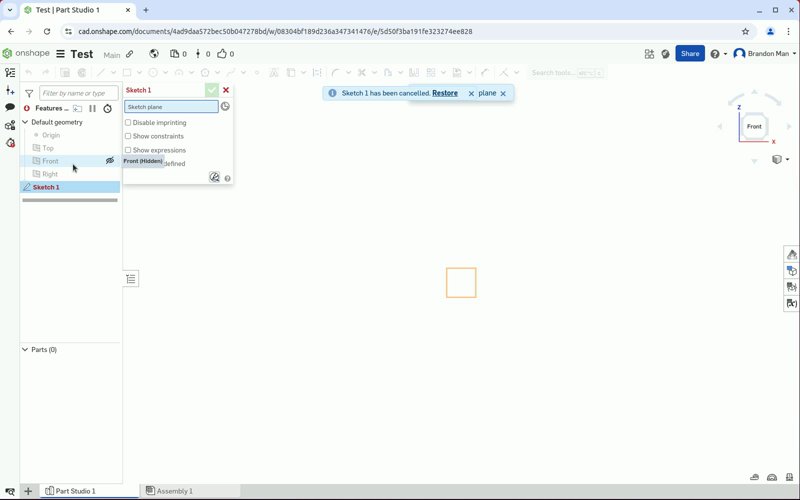
click(73, 163)
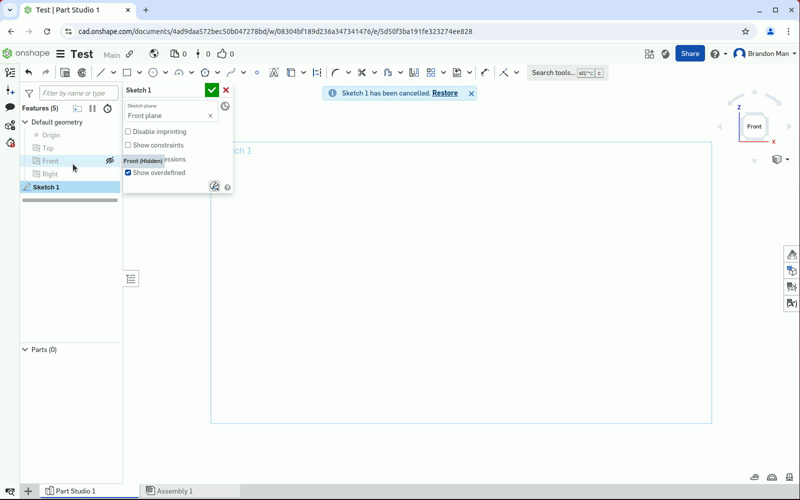
mouse_move(73, 352)
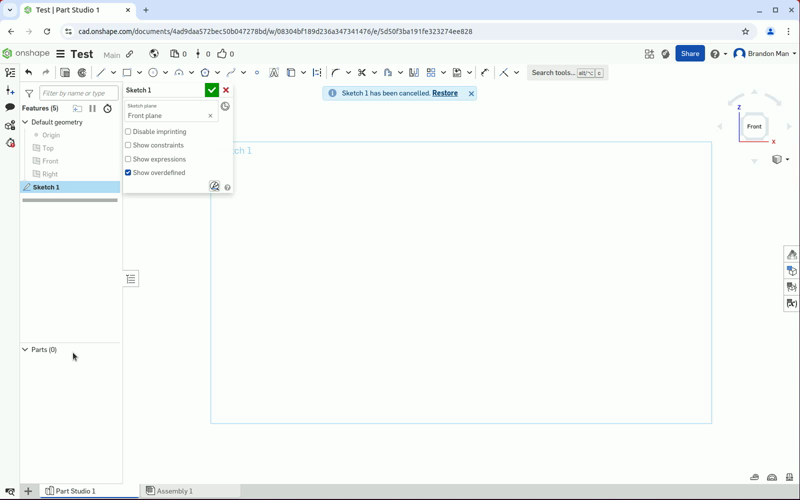
key(y)
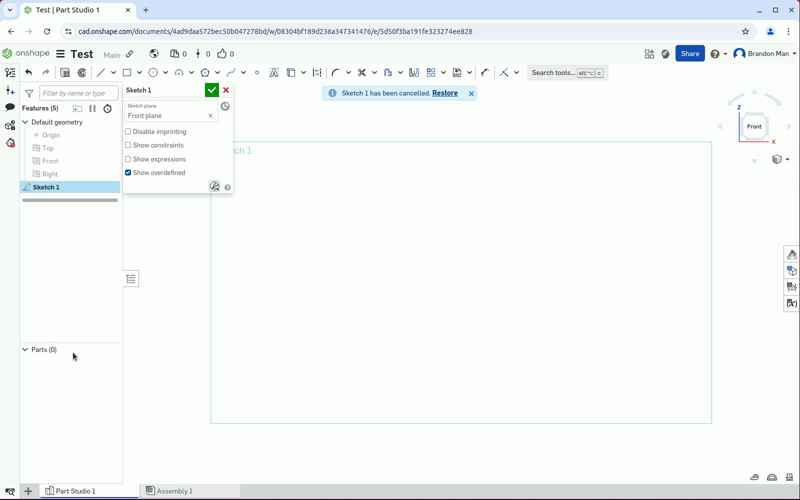
key(c)
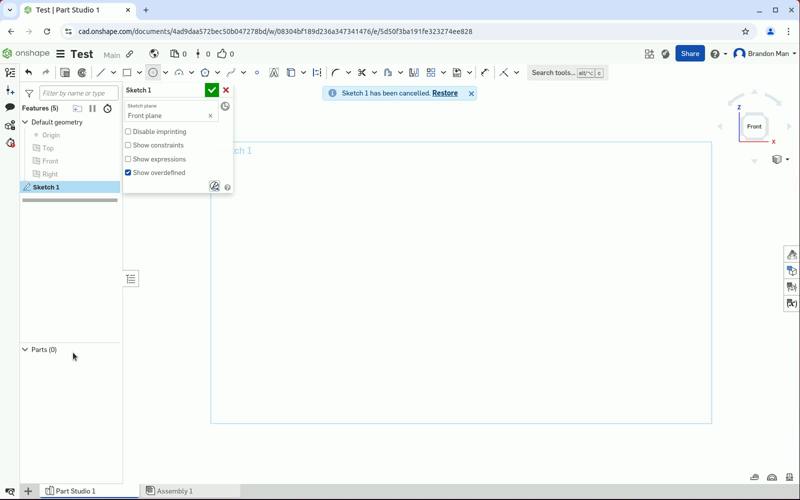
key_down(shift)
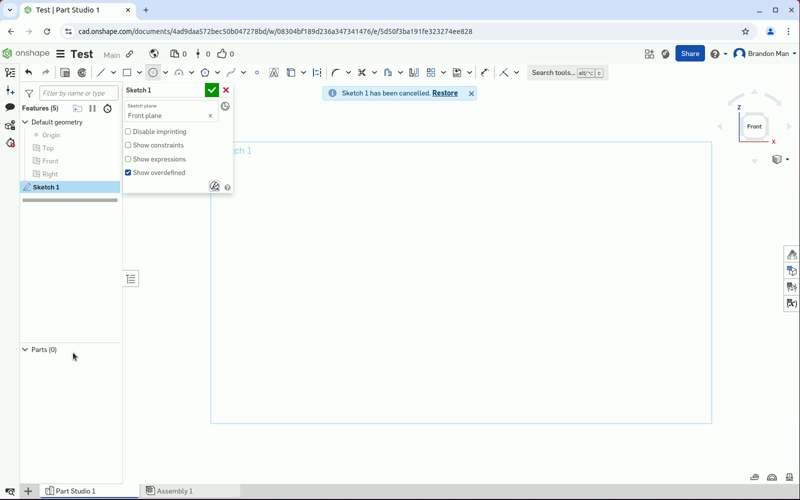
mouse_move(461, 226)
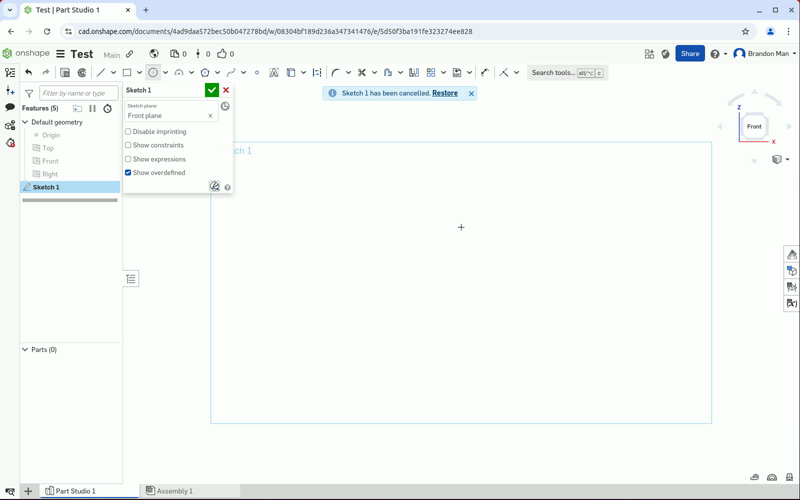
click(461, 226)
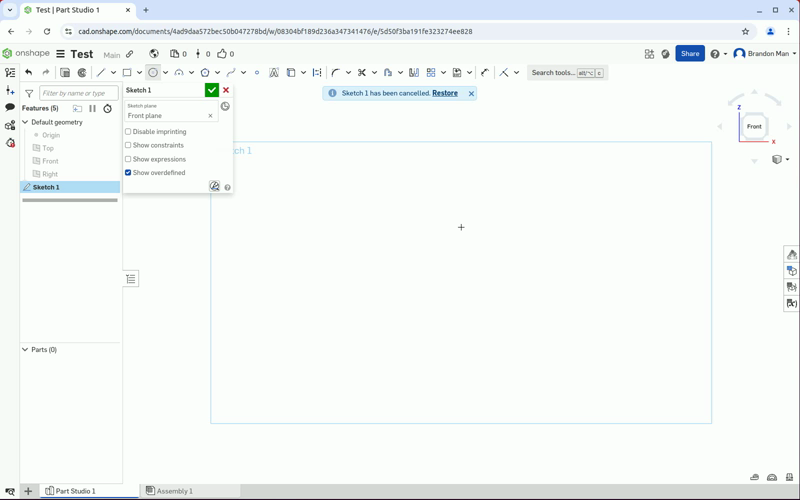
key_up(shift)
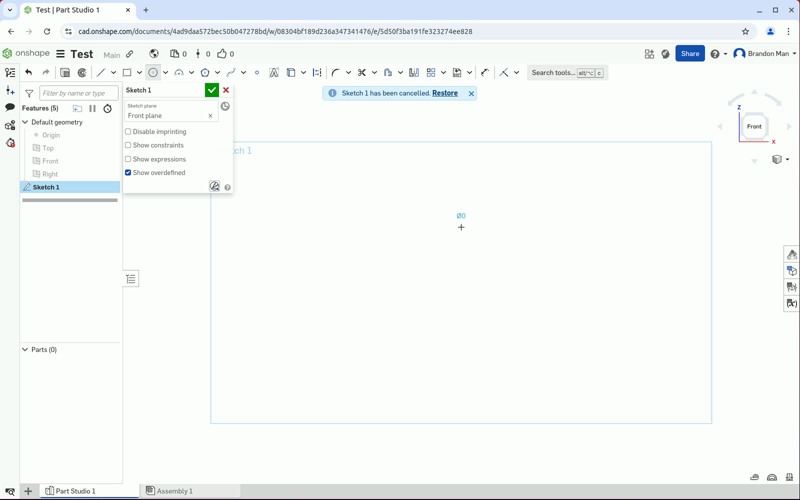
mouse_move(517, 226)
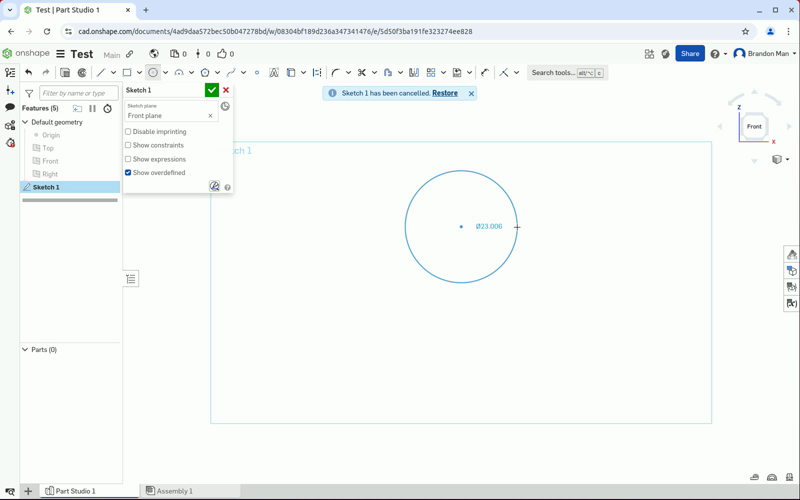
click(517, 226)
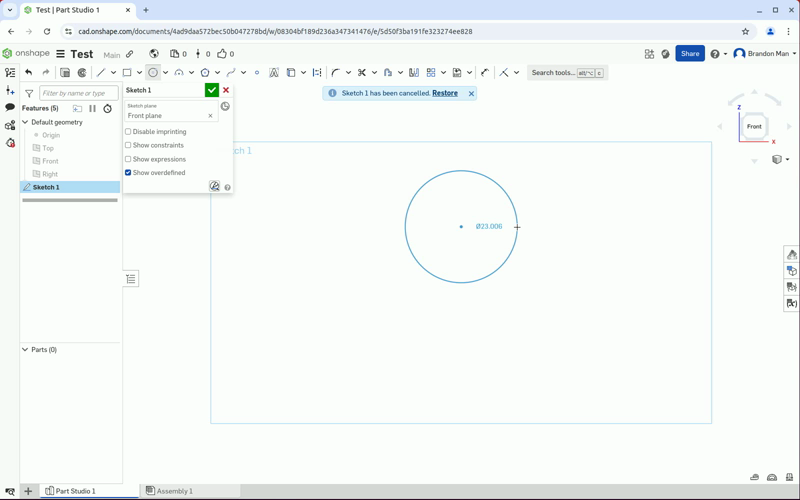
key(esc)
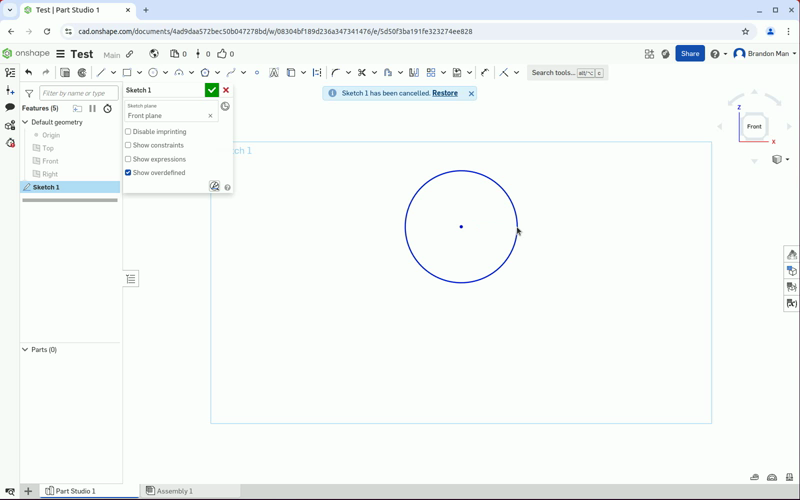
key(c)
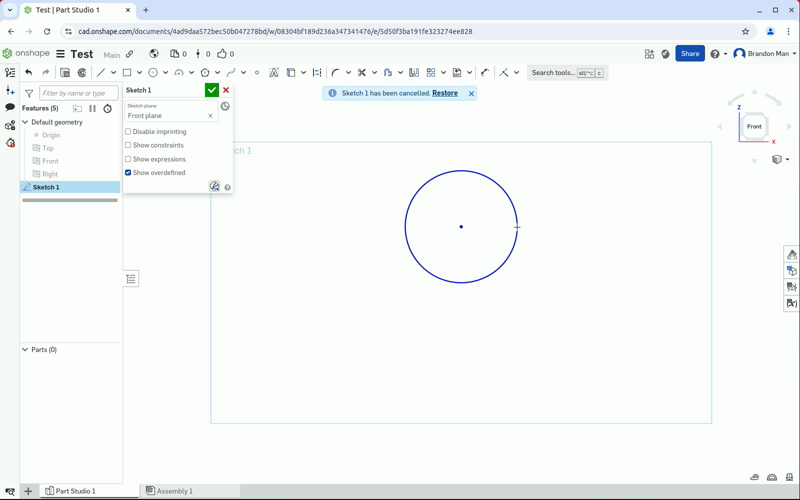
key_down(shift)
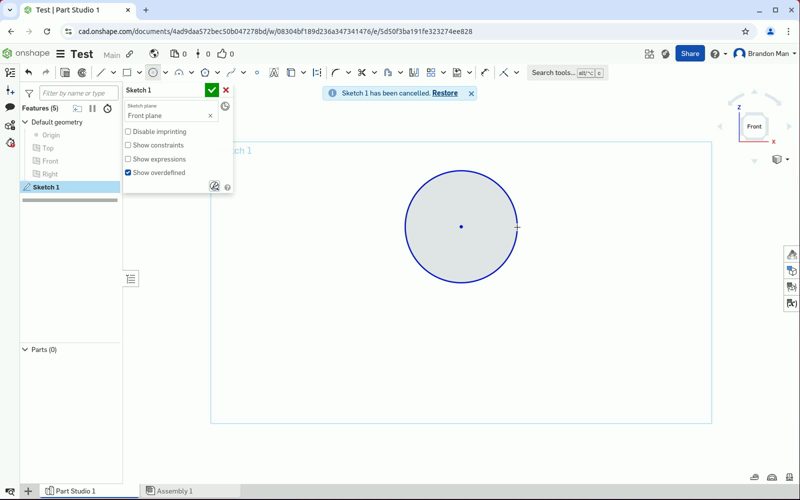
mouse_move(461, 226)
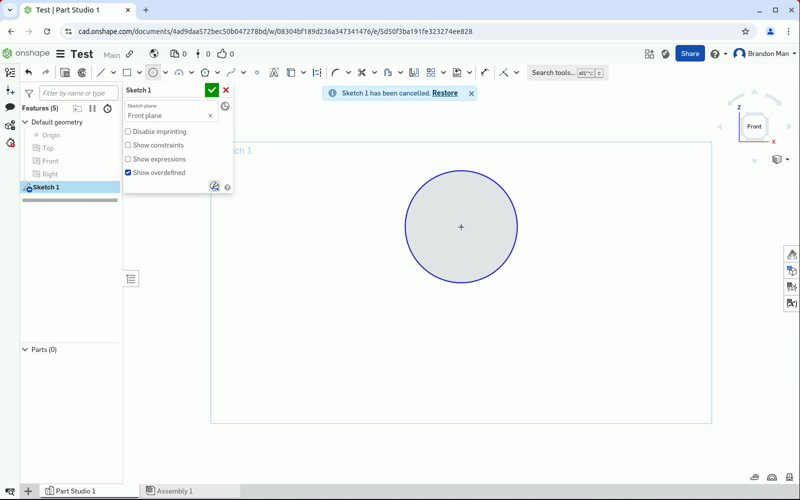
click(461, 226)
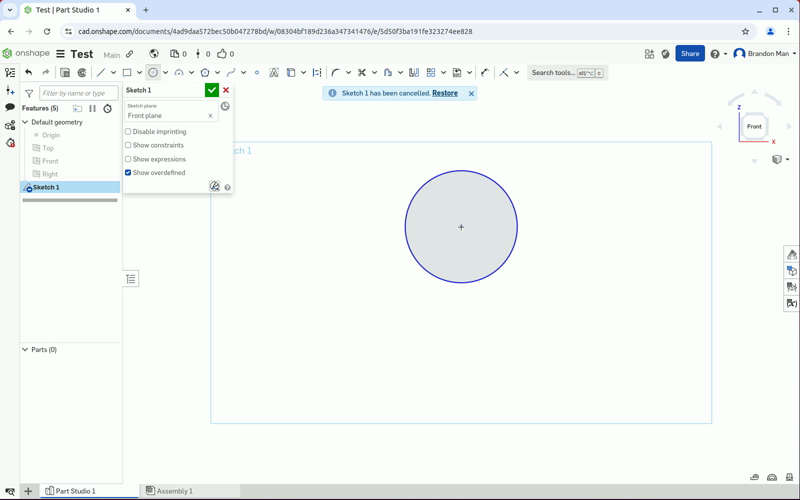
key_up(shift)
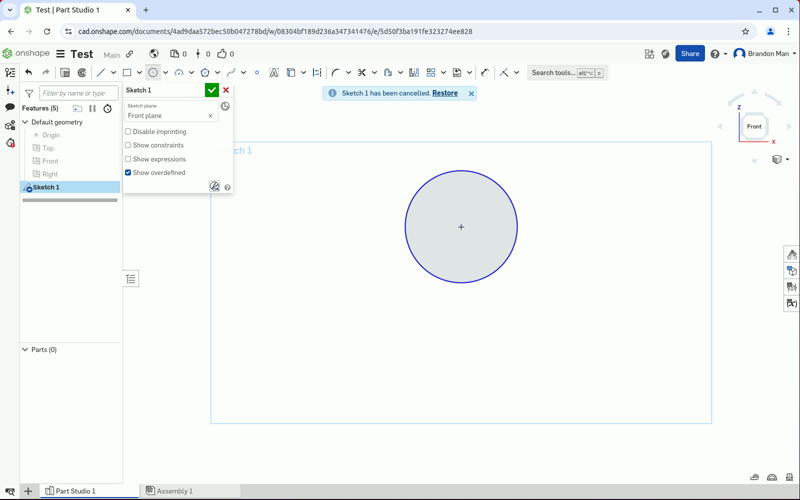
mouse_move(516, 226)
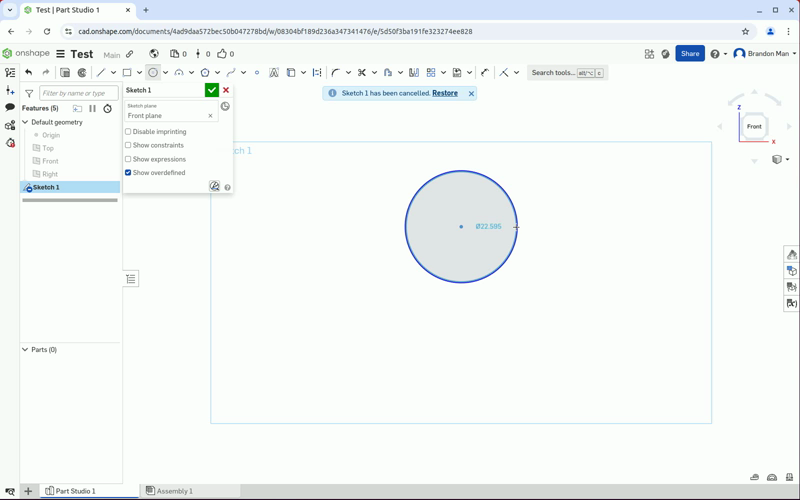
scroll(6)
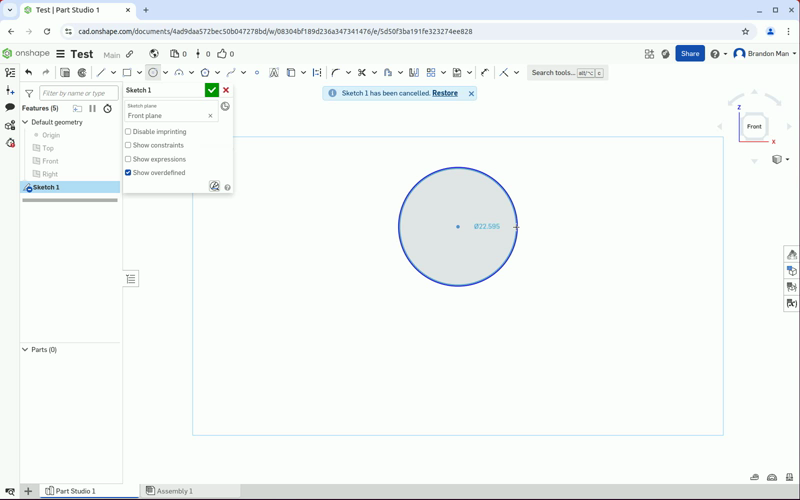
scroll(6)
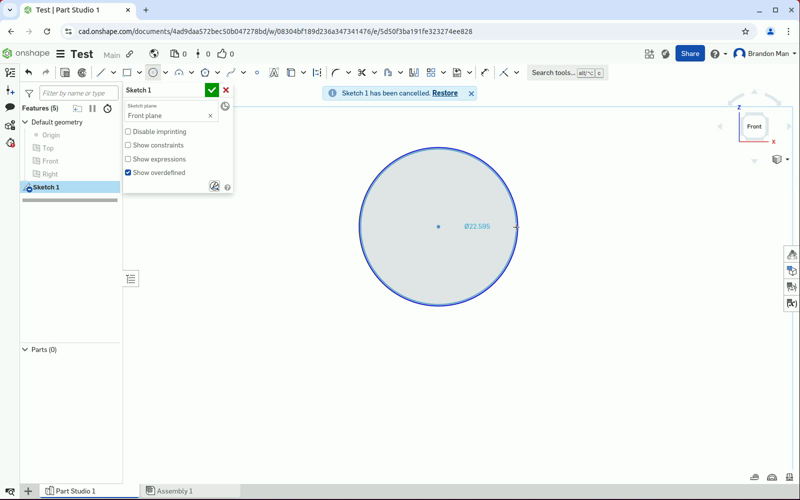
scroll(6)
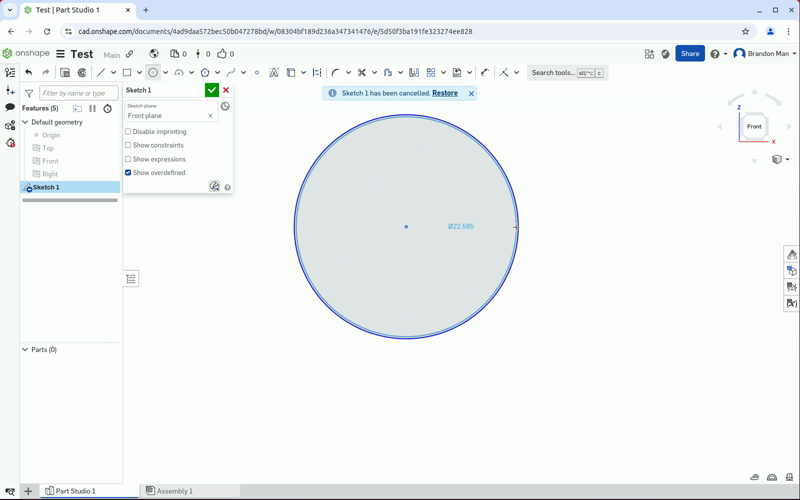
scroll(6)
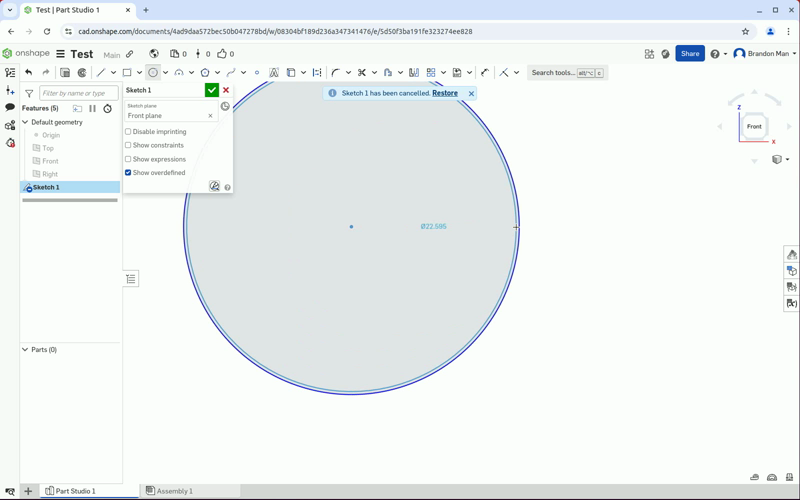
scroll(6)
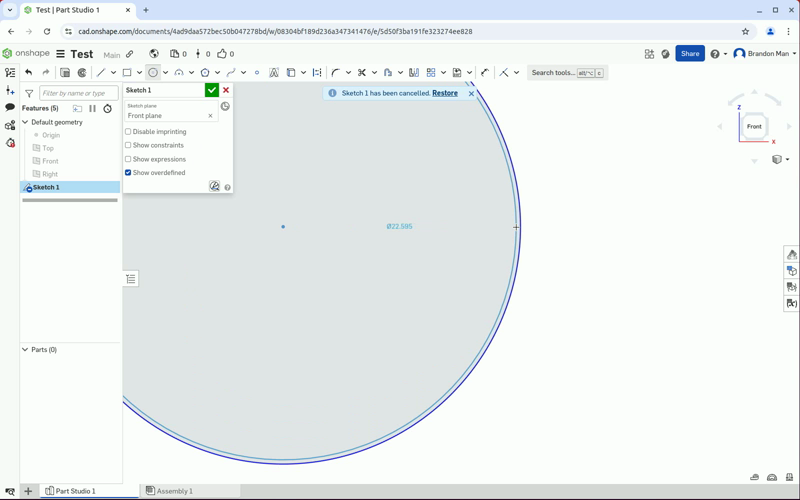
scroll(6)
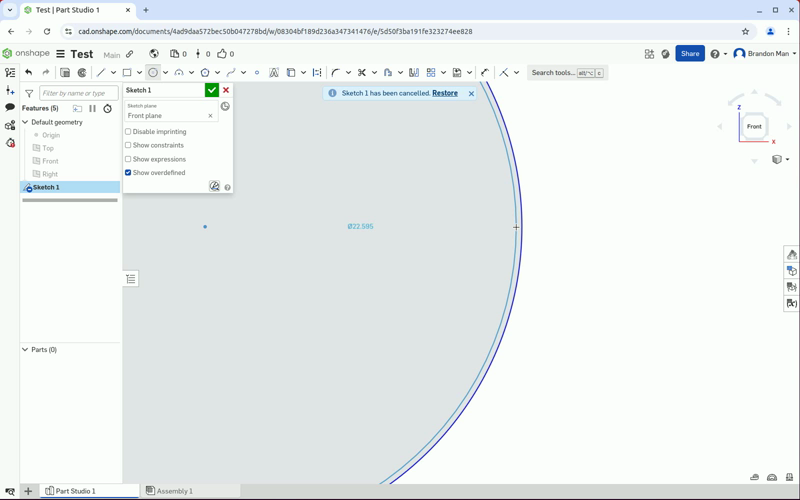
scroll(6)
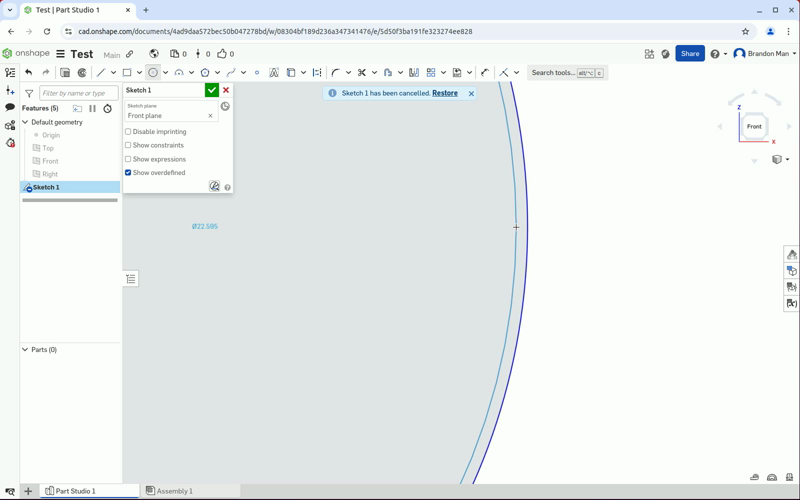
click(516, 226)
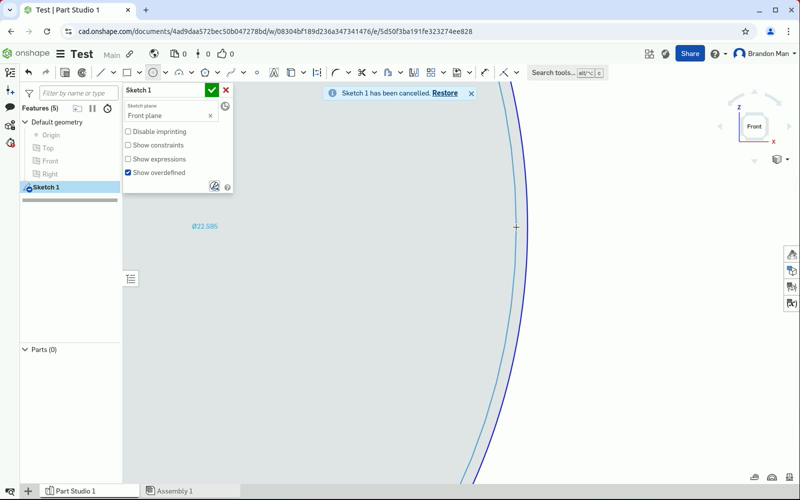
scroll(-6)
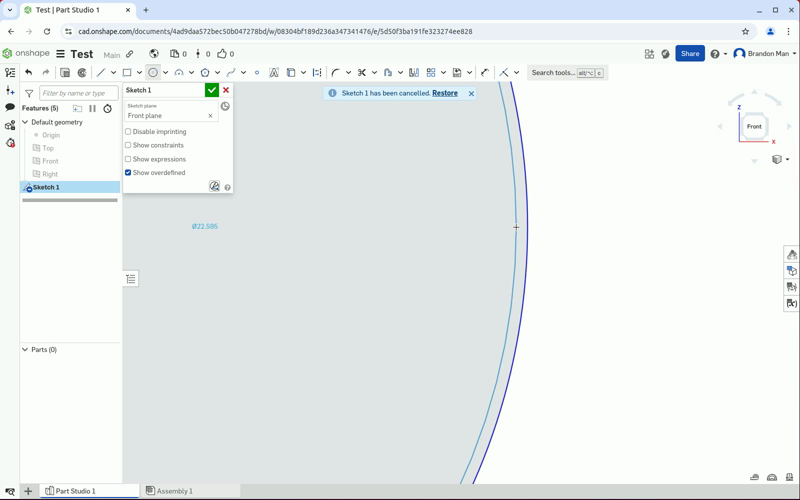
scroll(-6)
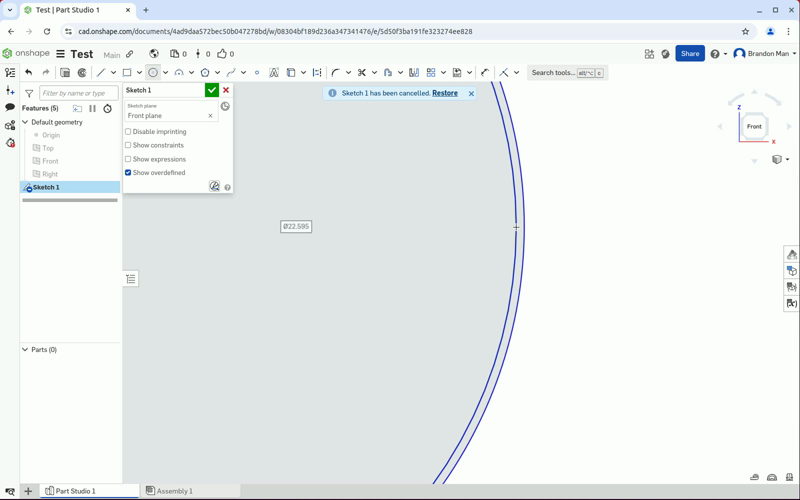
scroll(-6)
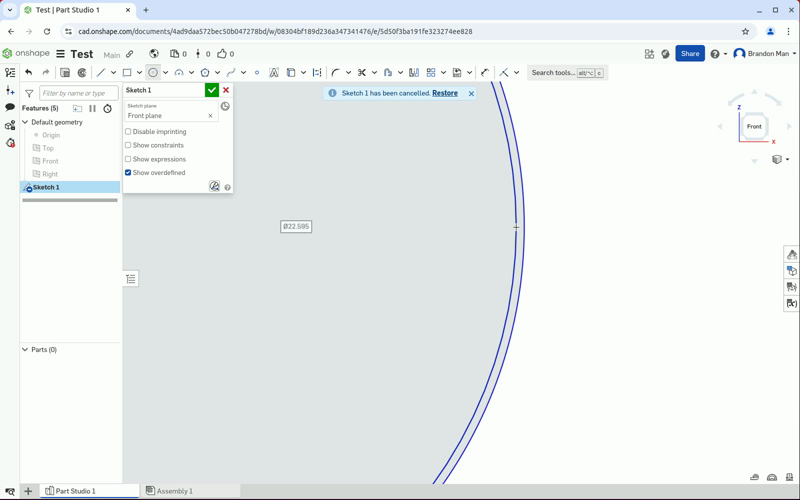
scroll(-6)
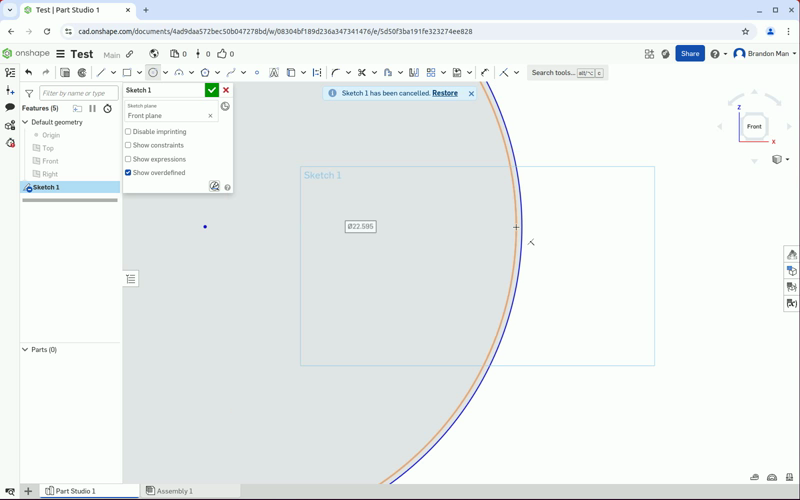
scroll(-6)
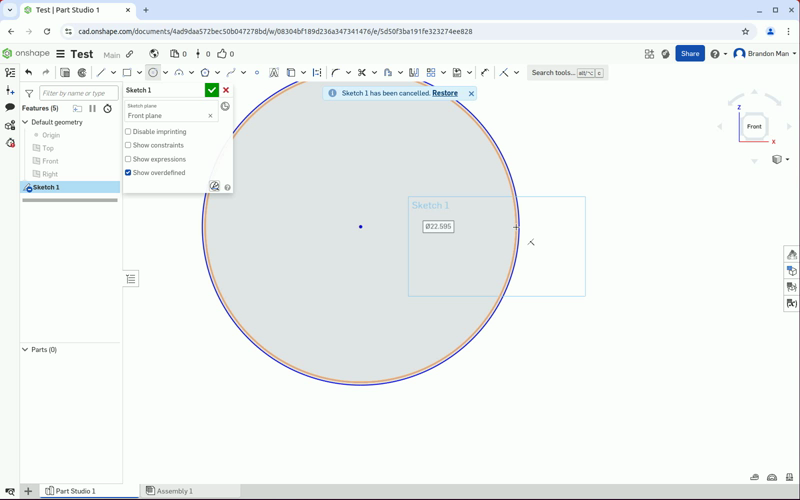
scroll(-6)
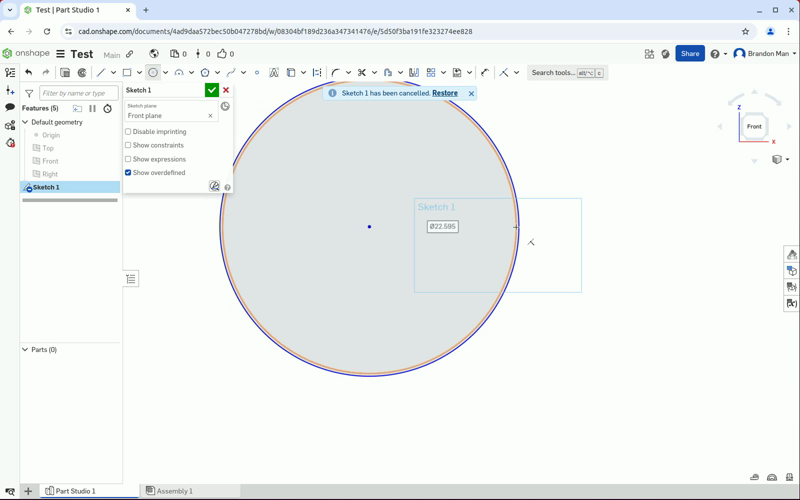
scroll(-6)
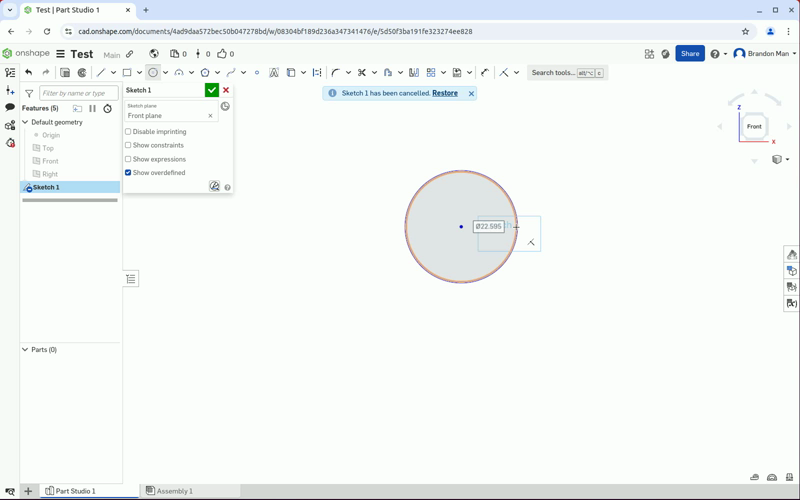
key(esc)
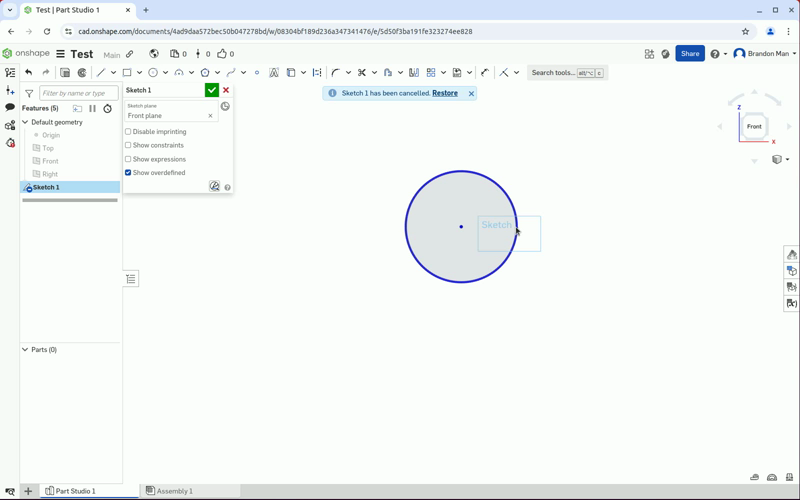
mouse_move(503, 262)
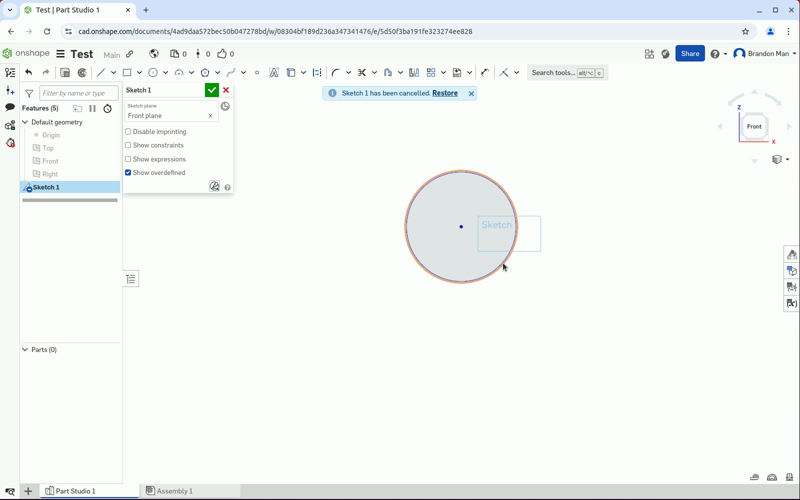
scroll(6)
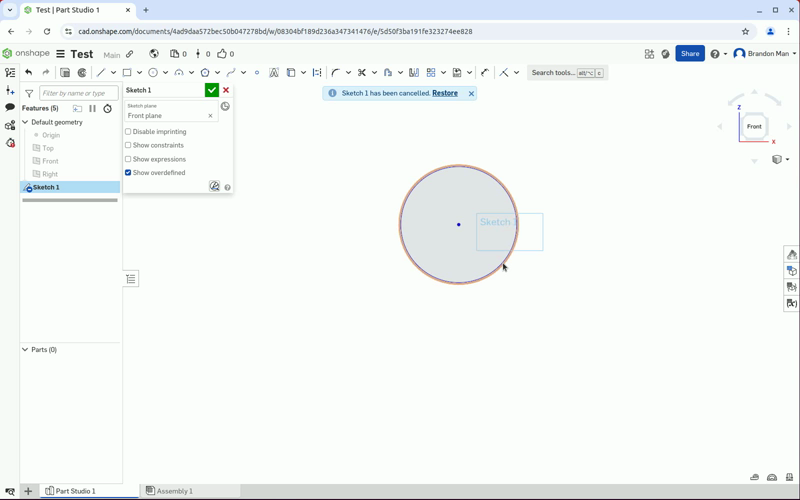
scroll(6)
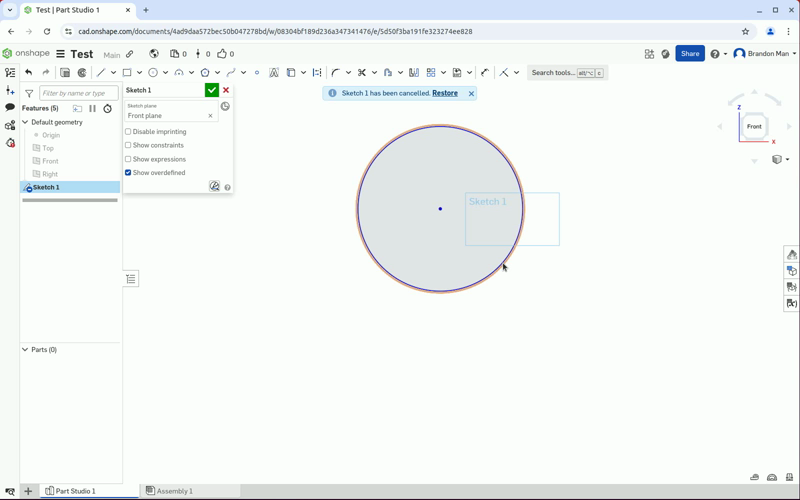
scroll(6)
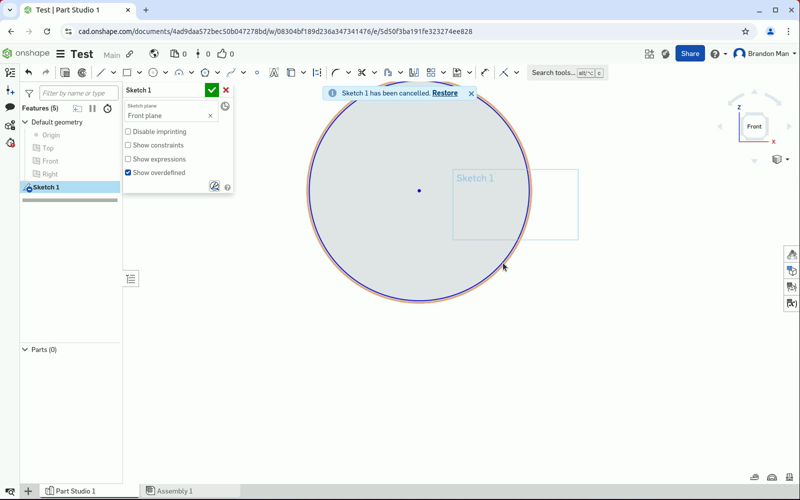
scroll(6)
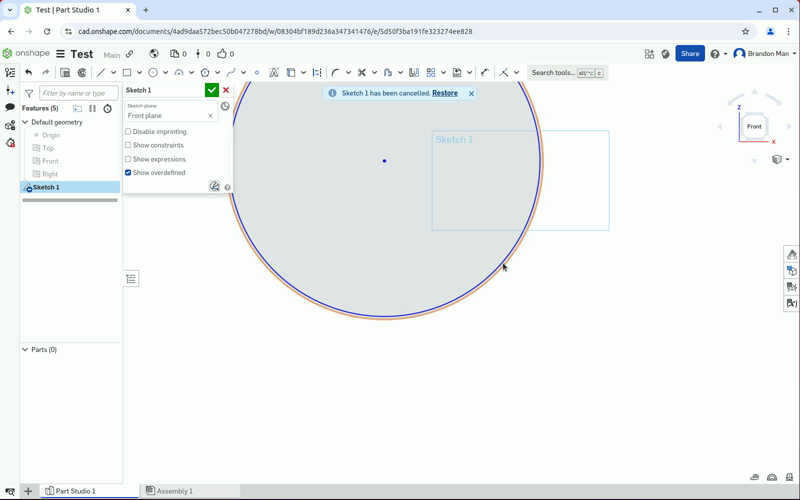
scroll(6)
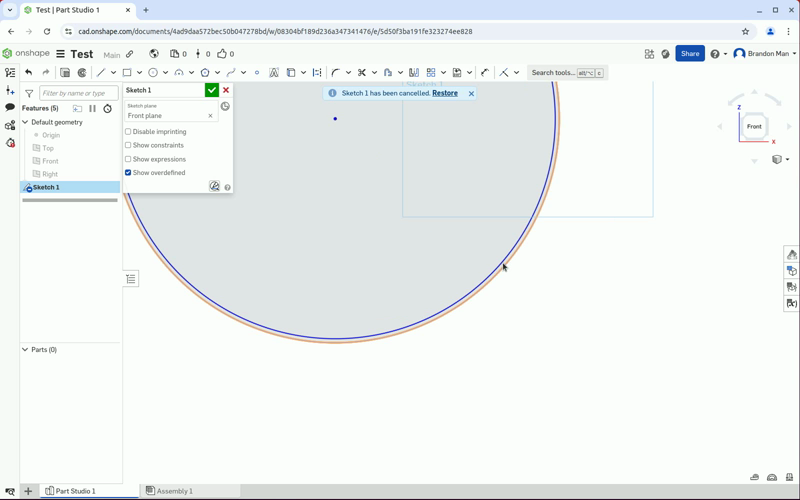
scroll(6)
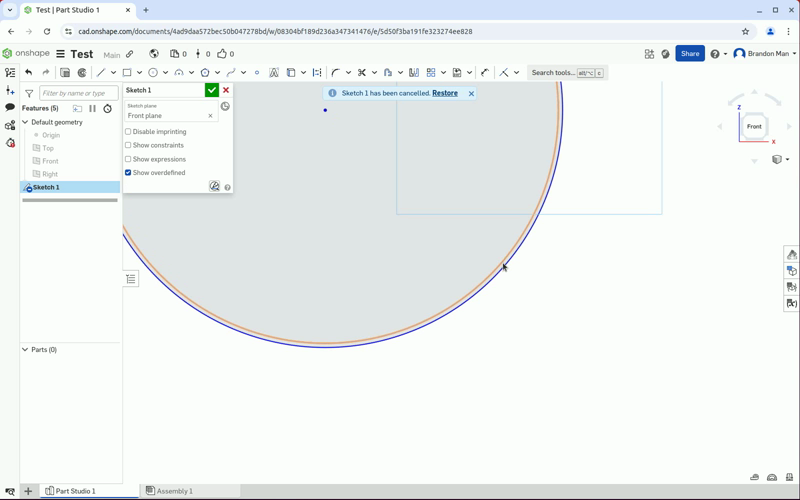
scroll(6)
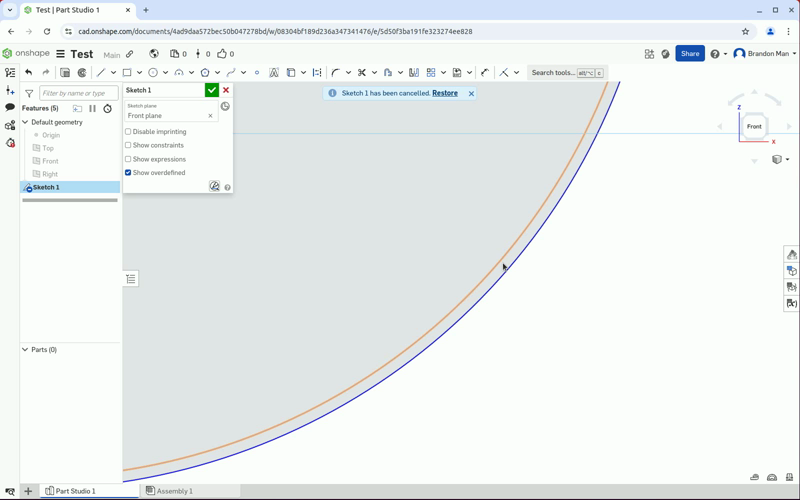
click(503, 262)
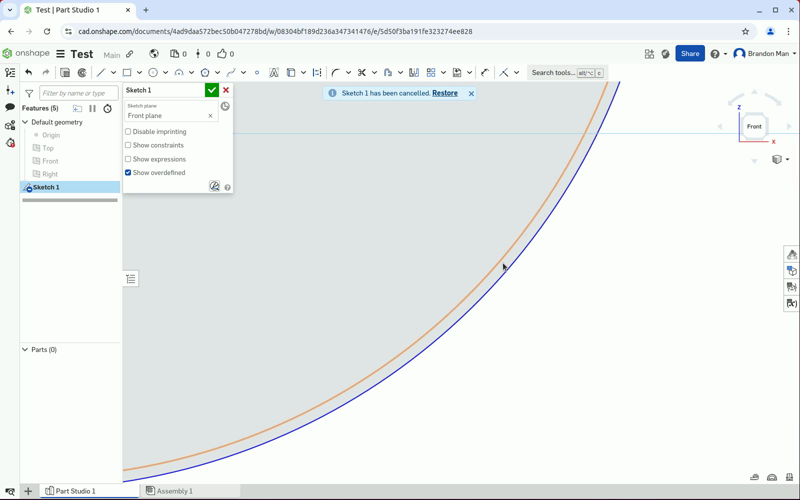
scroll(-6)
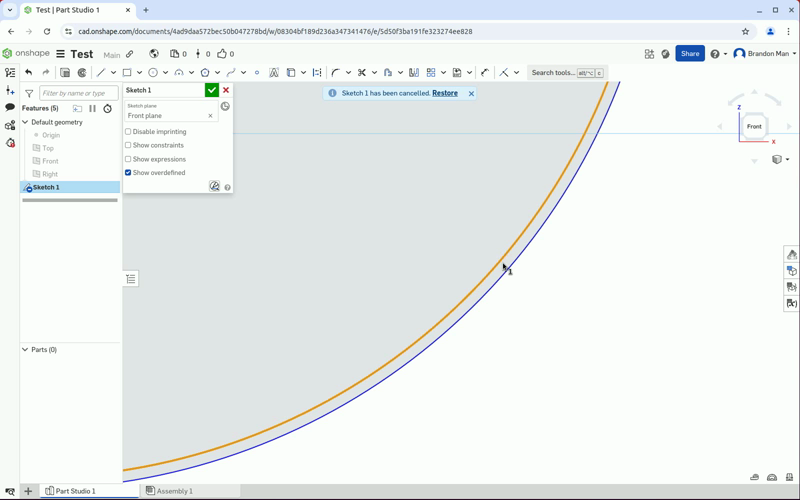
scroll(-6)
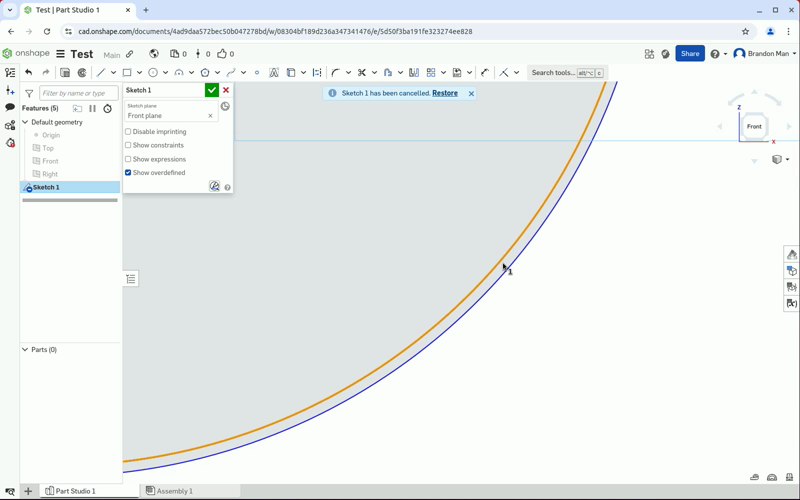
scroll(-6)
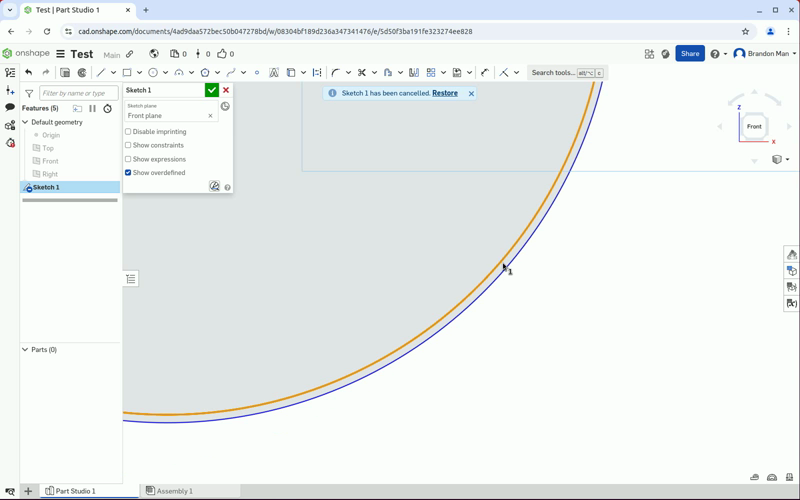
scroll(-6)
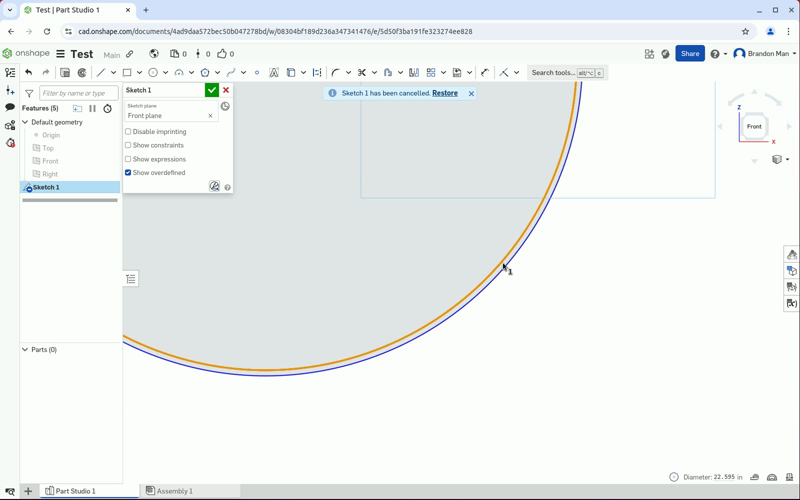
scroll(-6)
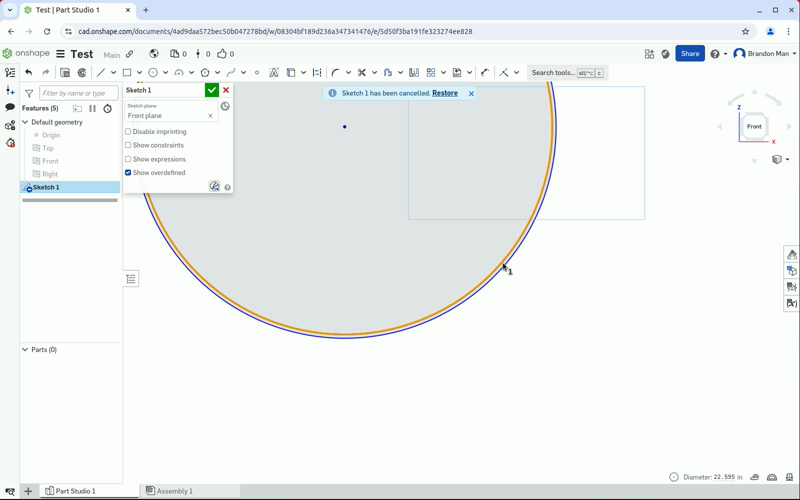
scroll(-6)
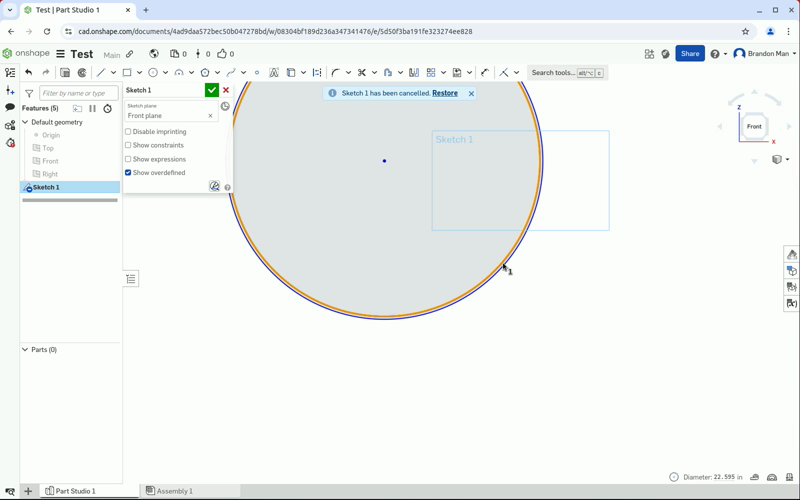
scroll(-6)
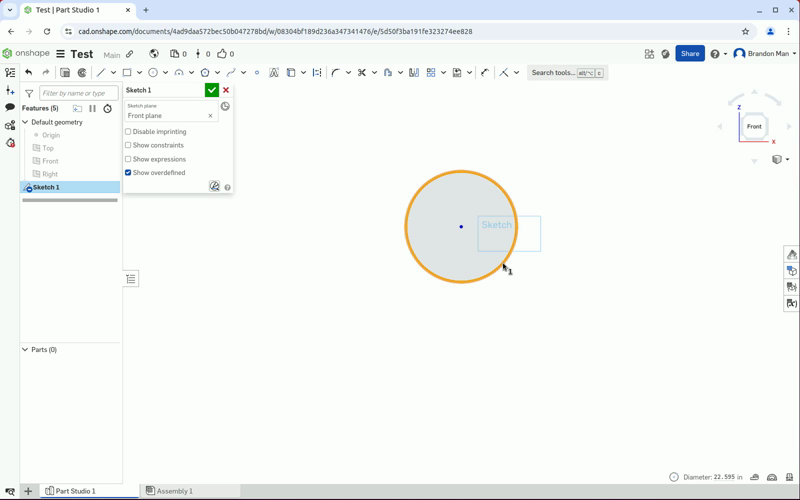
mouse_move(73, 352)
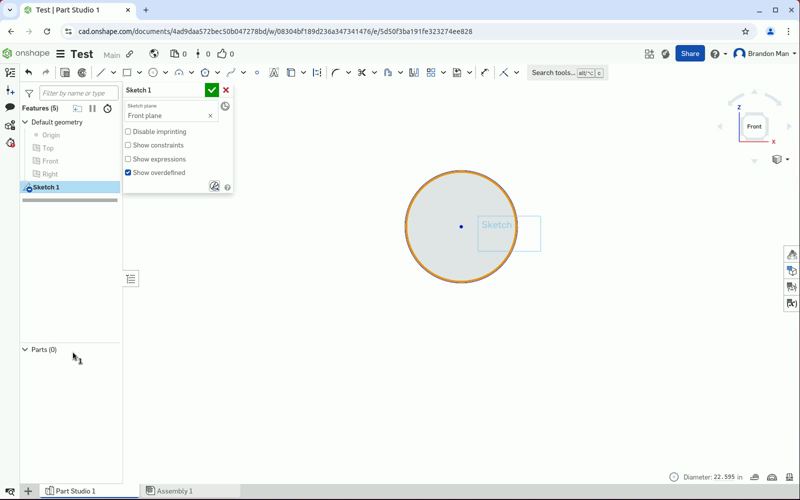
key(shift+y)
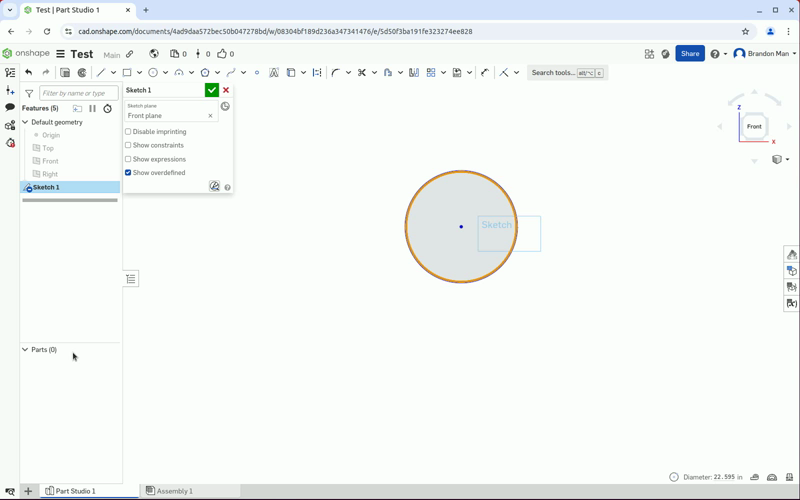
key(shift+e)
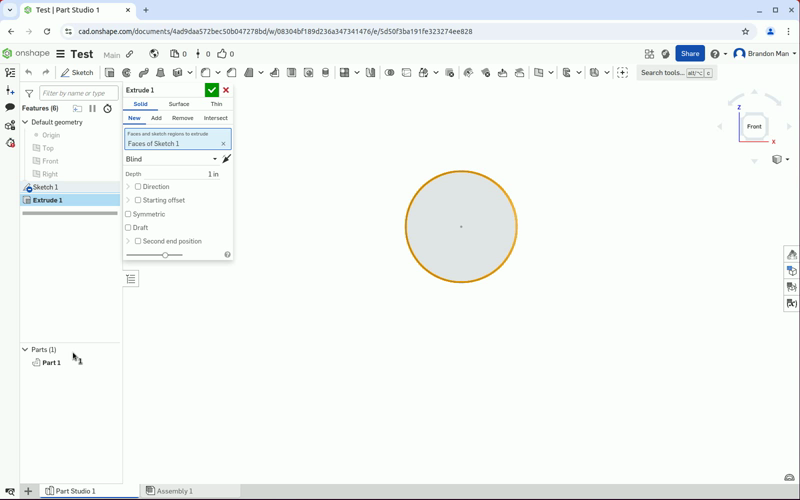
mouse_move(143, 106)
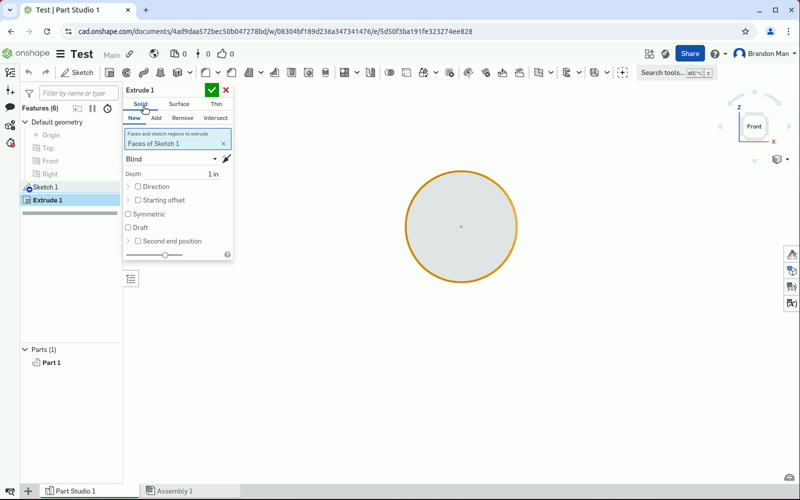
click(143, 106)
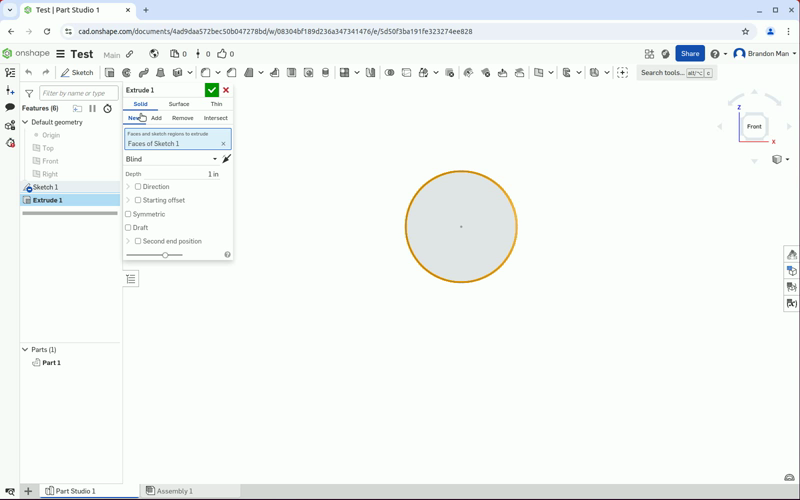
mouse_move(137, 120)
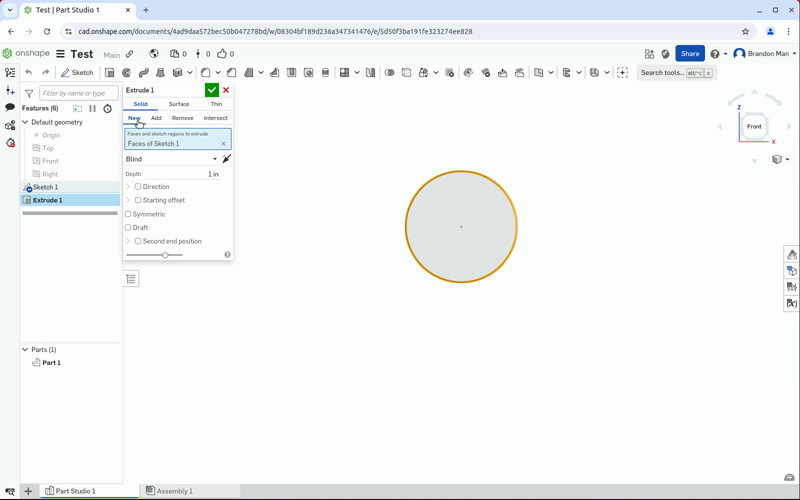
click(137, 120)
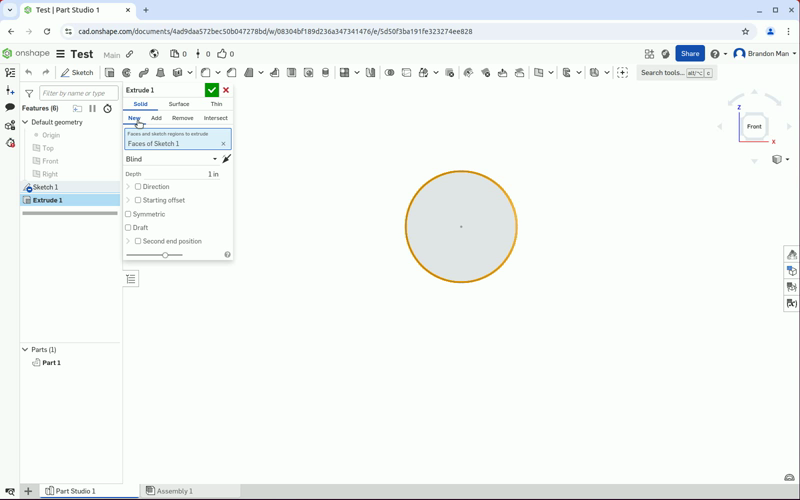
key(tab, 4)
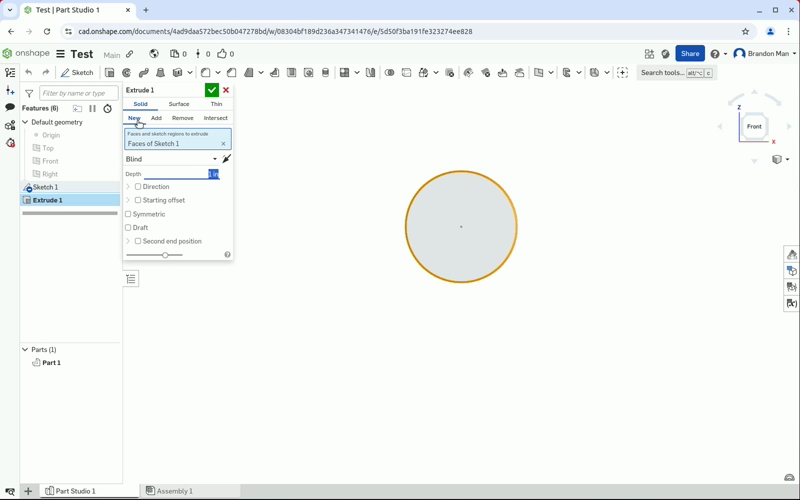
text(6.258)
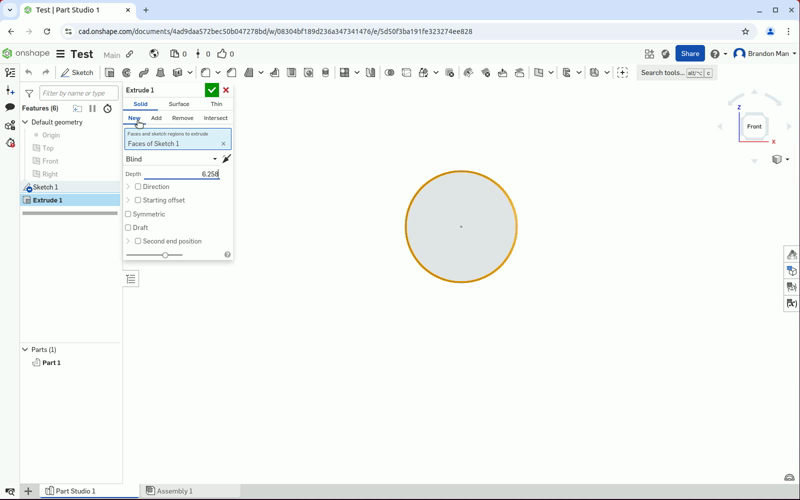
key(tab, 3)
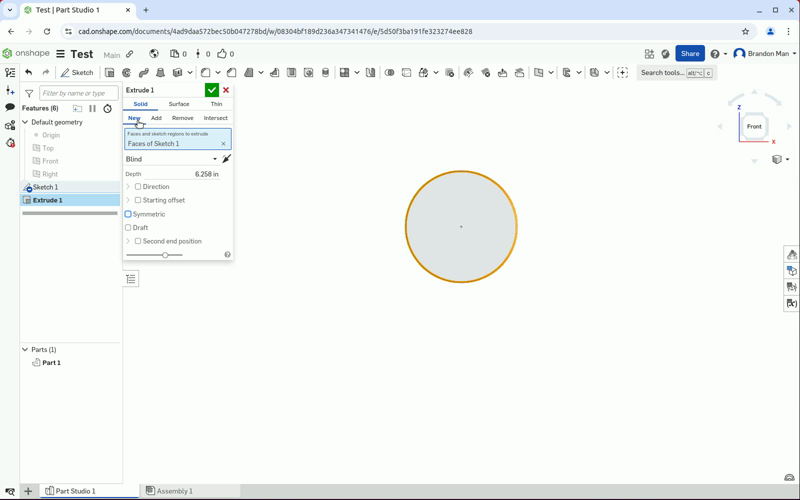
key(space)
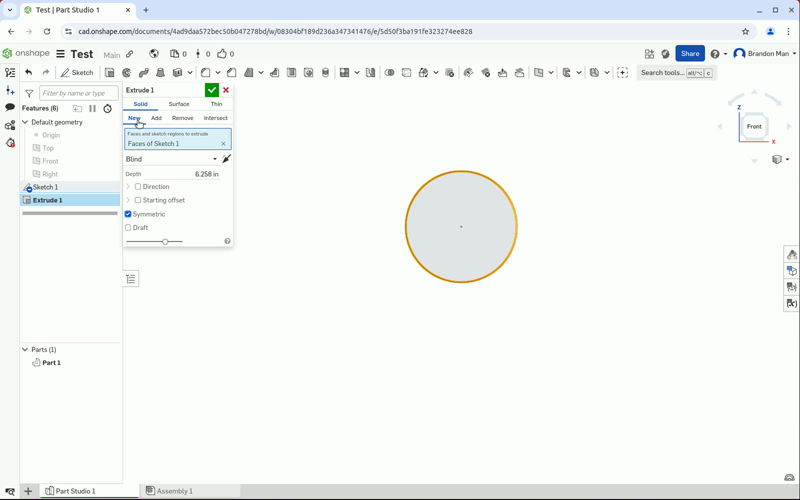
key(enter)
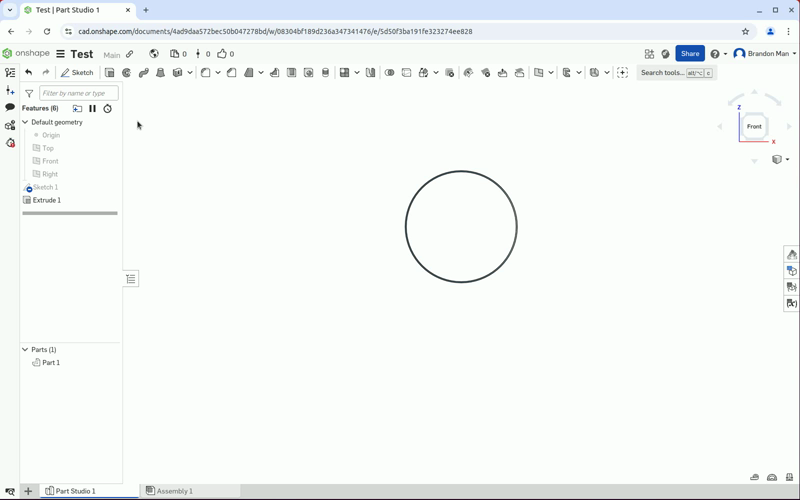
key(shift+h)
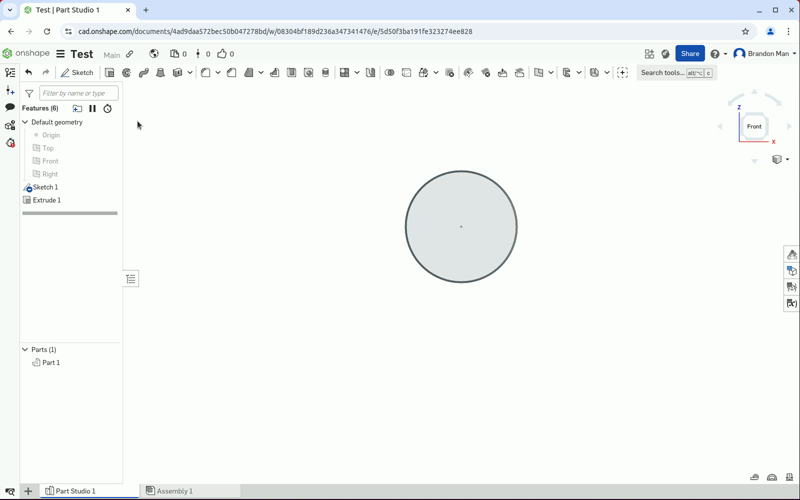
key(shift+h)
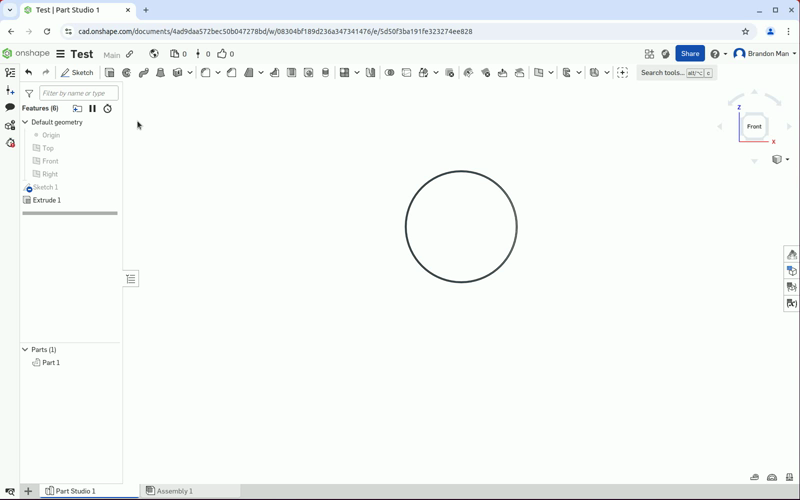
mouse_move(73, 189)
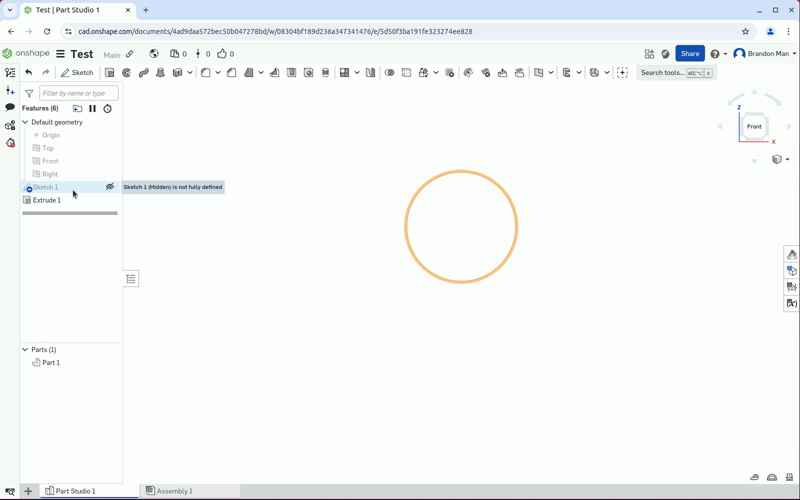
click(73, 189)
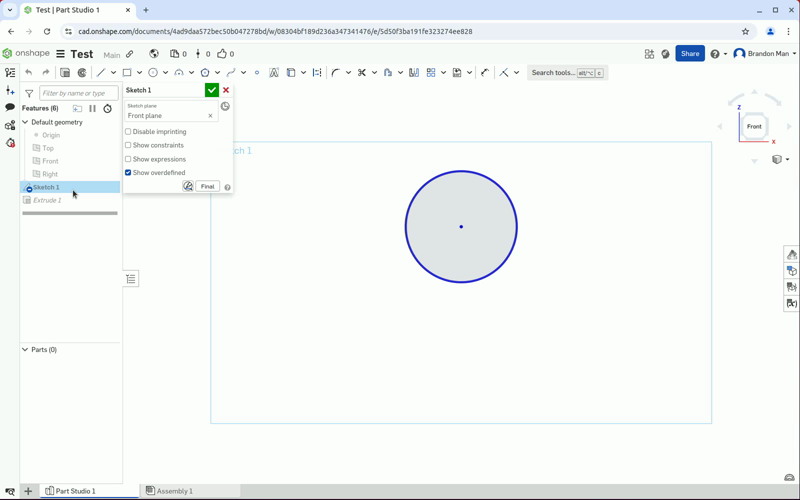
mouse_move(229, 92)
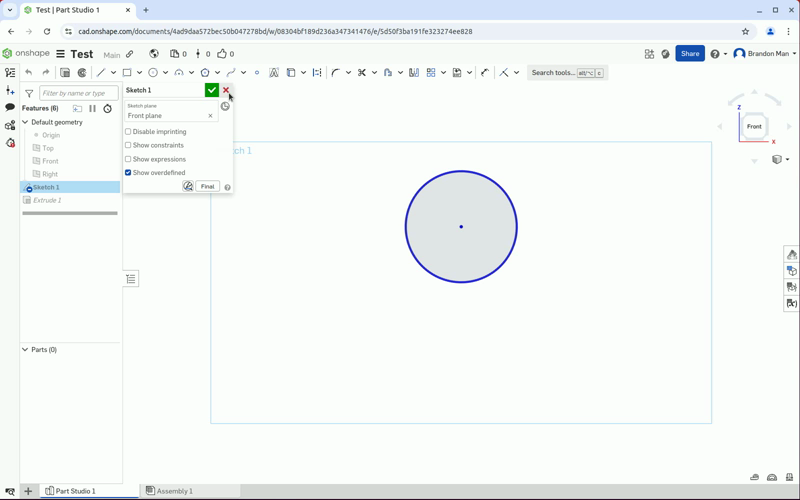
click(229, 92)
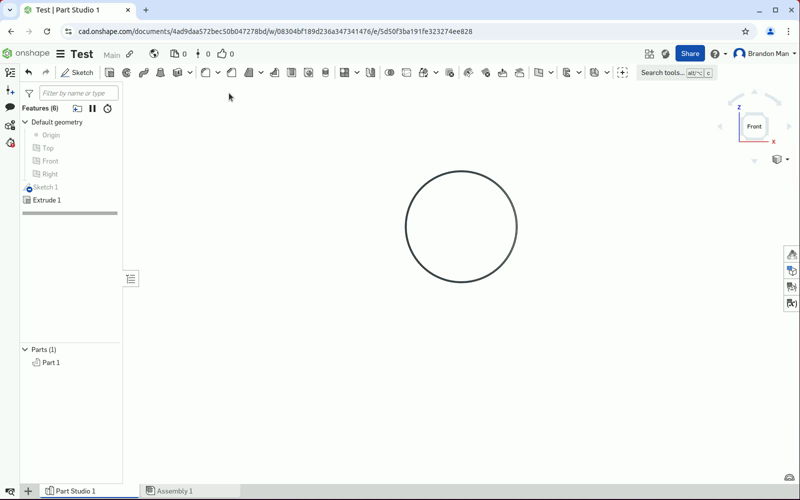
mouse_move(73, 352)
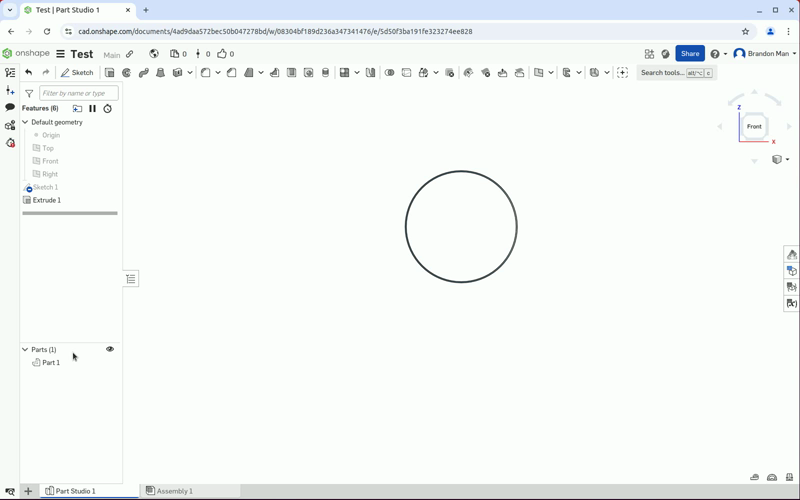
key(y)
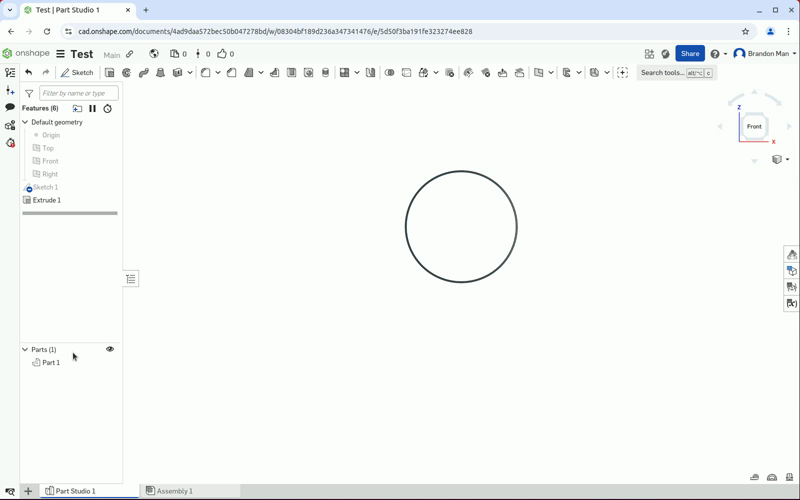
key(shift+p)
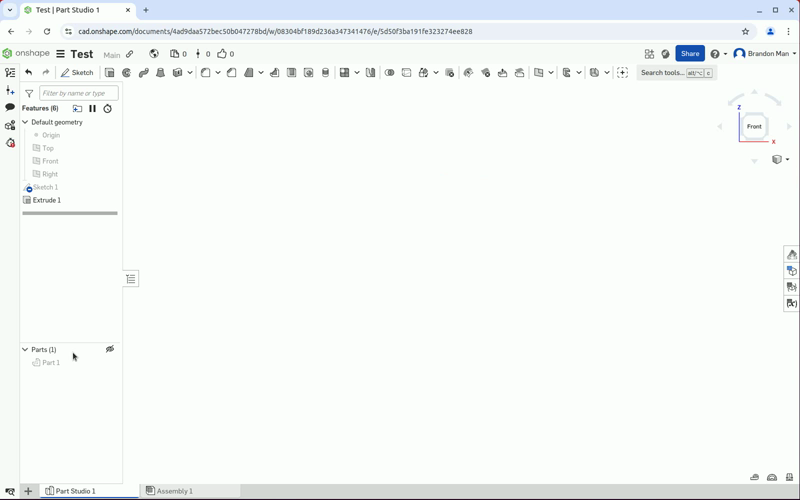
key(space)
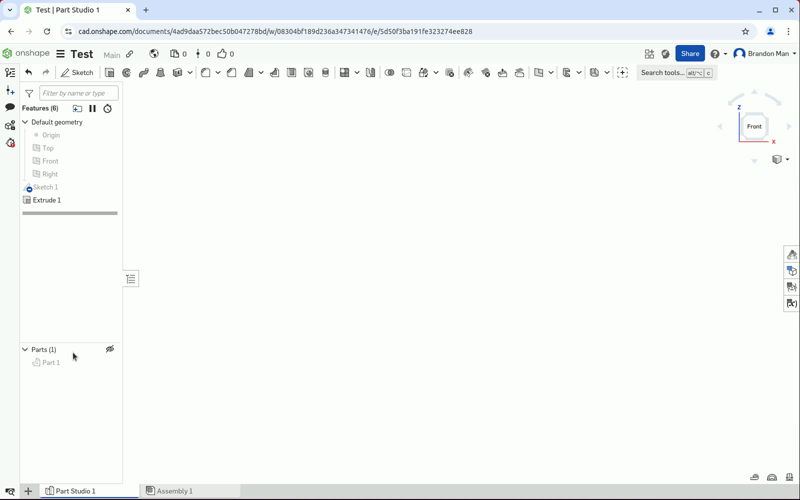
key_down(shift)
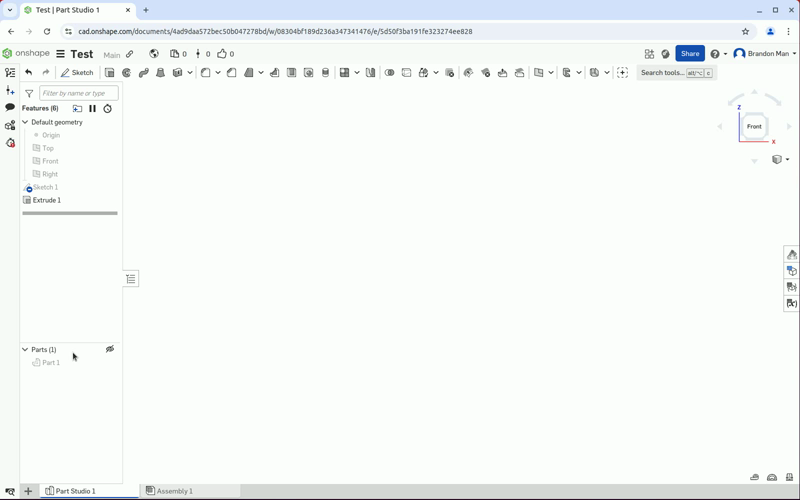
key(left)
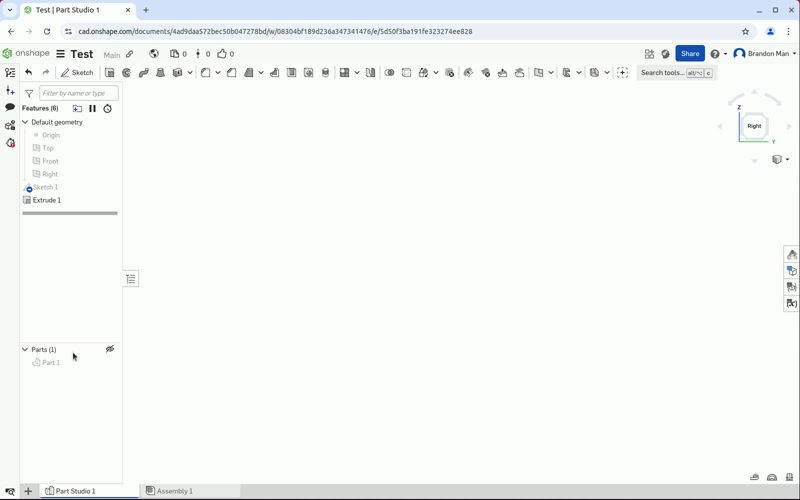
key_up(shift)
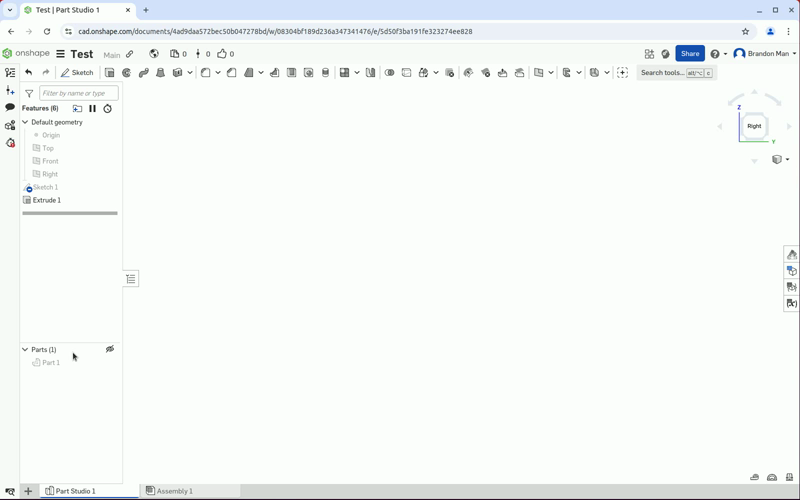
mouse_move(73, 352)
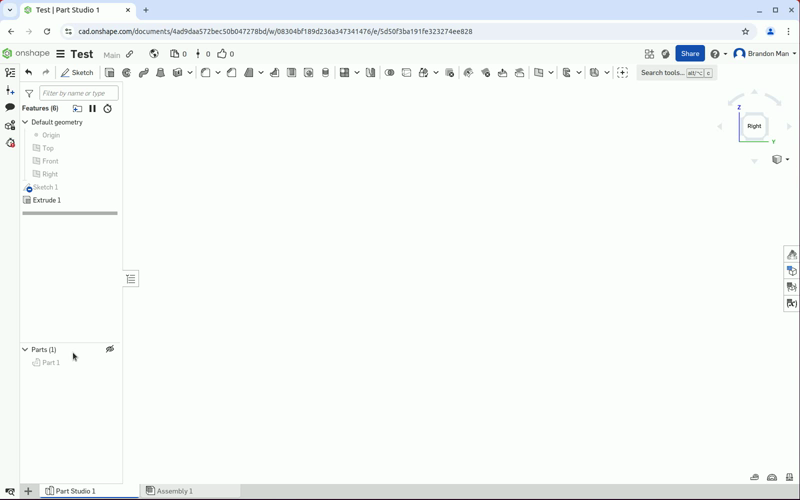
key(shift+y)
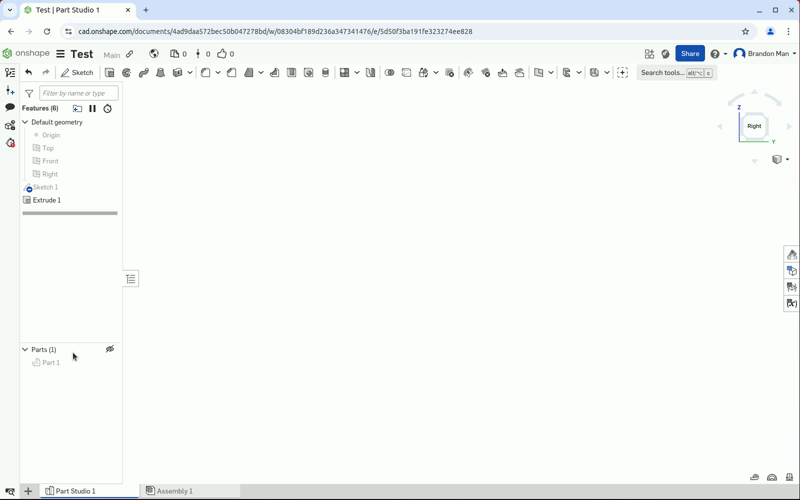
key(shift+s)
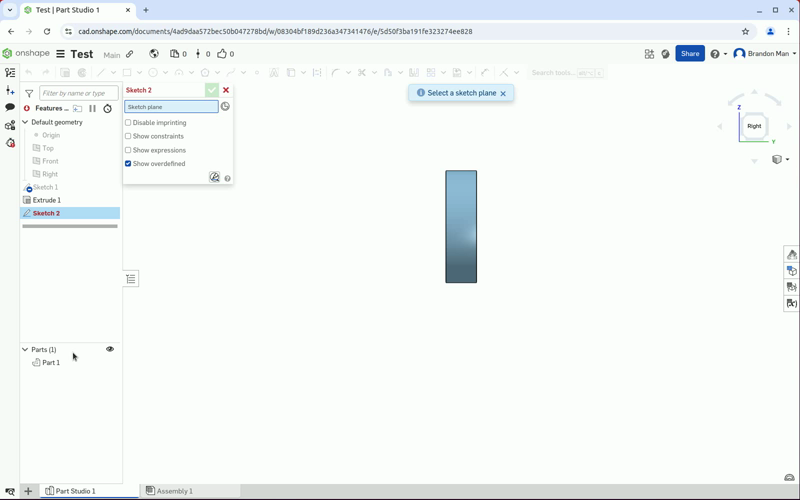
mouse_move(73, 176)
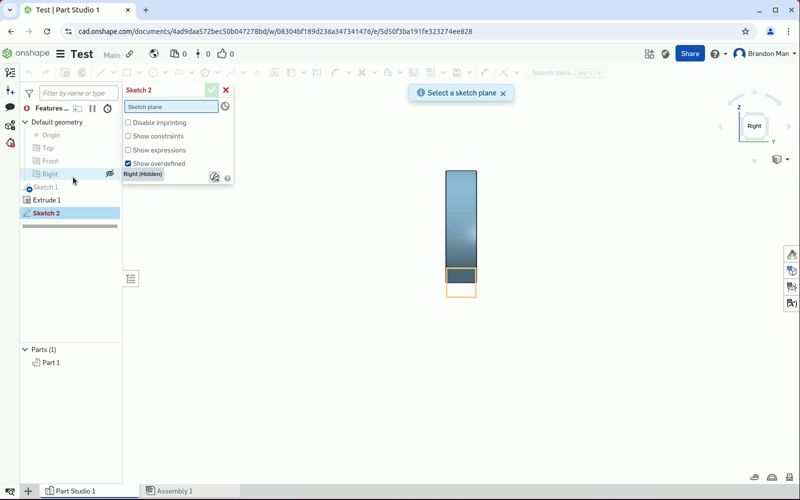
click(73, 176)
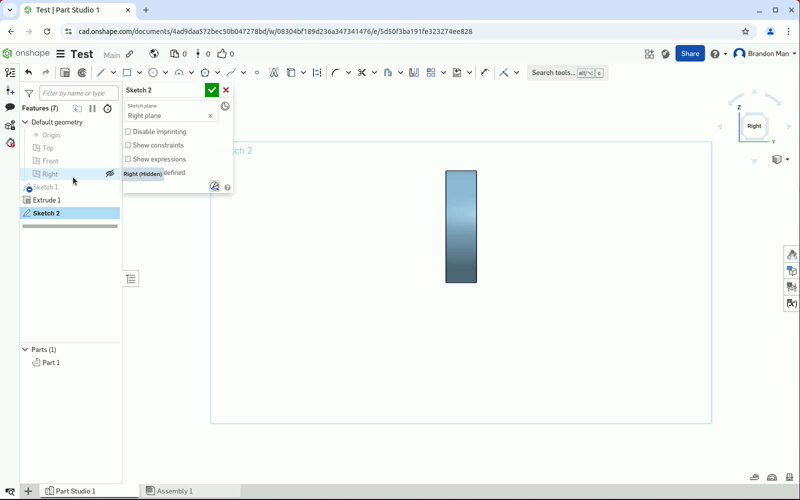
mouse_move(73, 352)
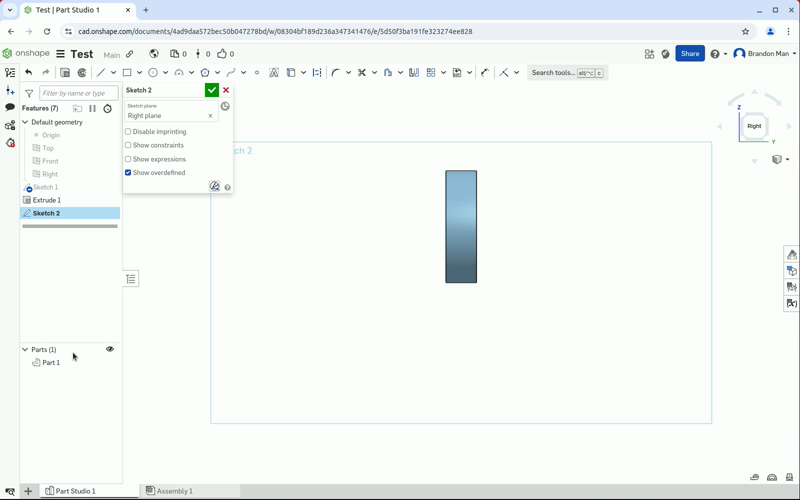
key(y)
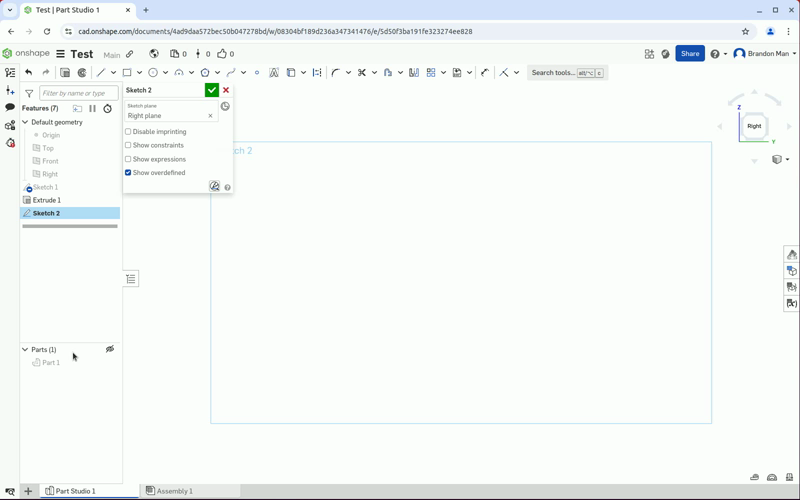
key(l)
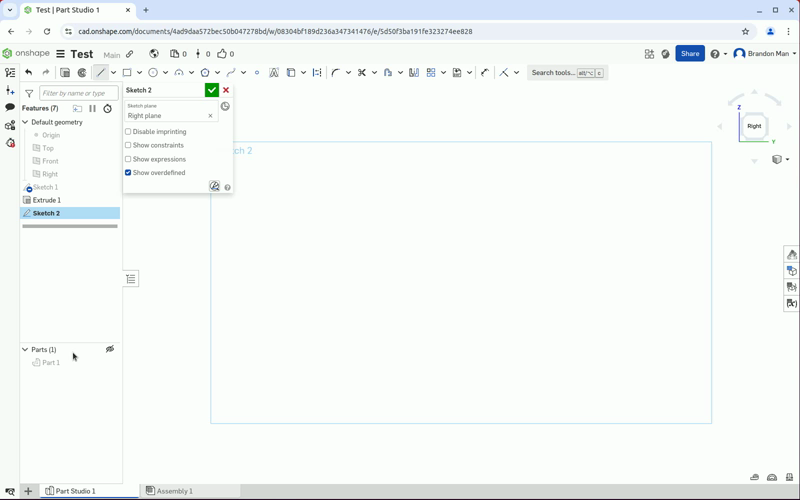
key_down(shift)
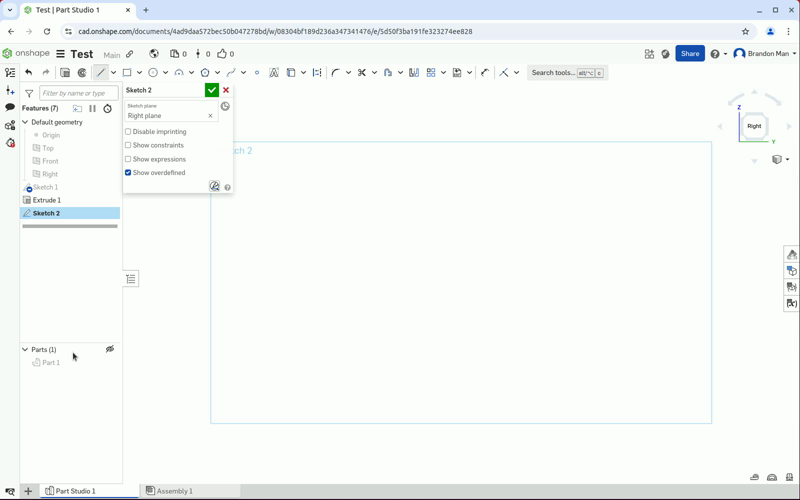
mouse_move(452, 297)
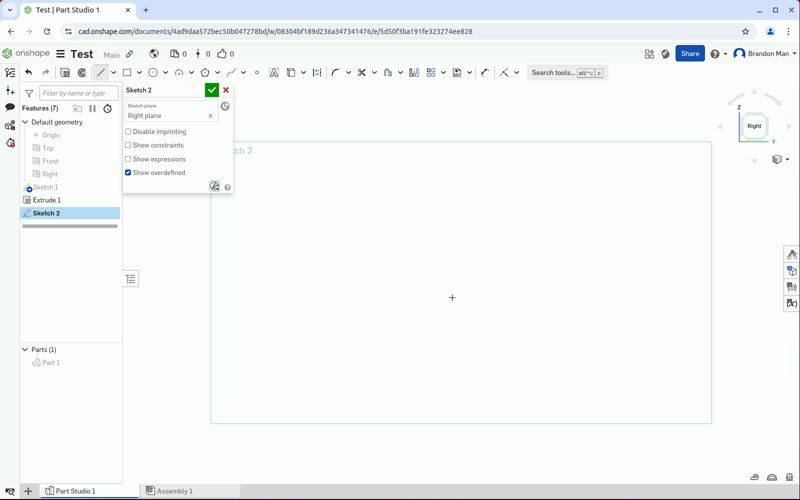
click(452, 297)
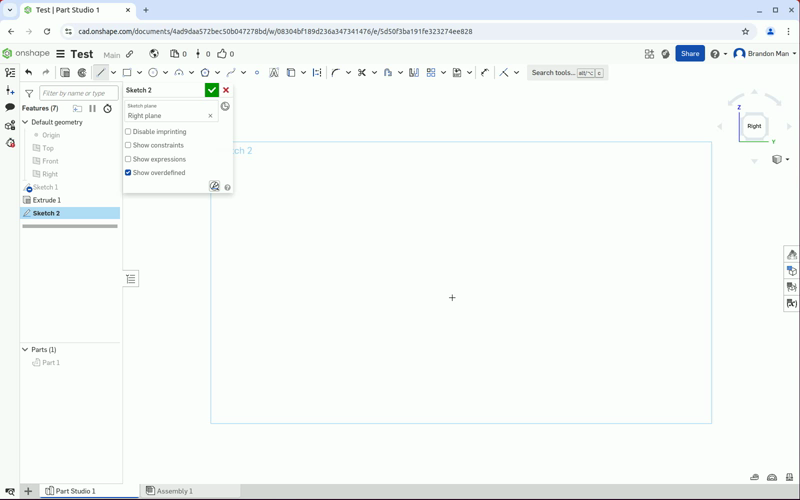
key_up(shift)
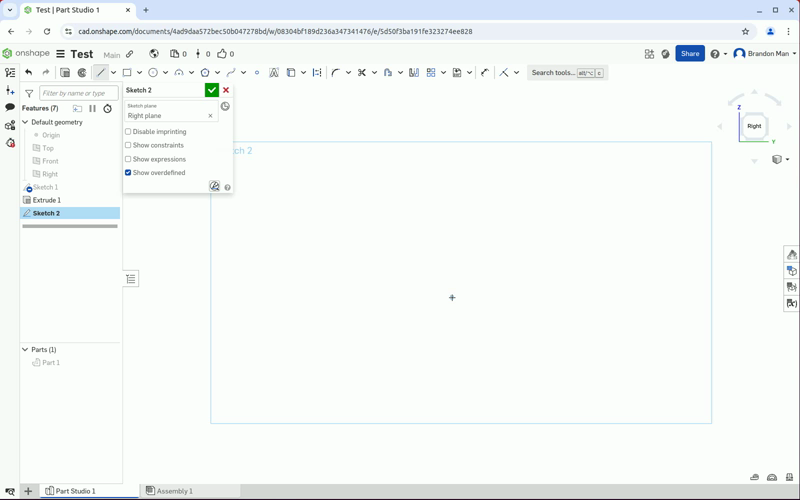
key_down(shift)
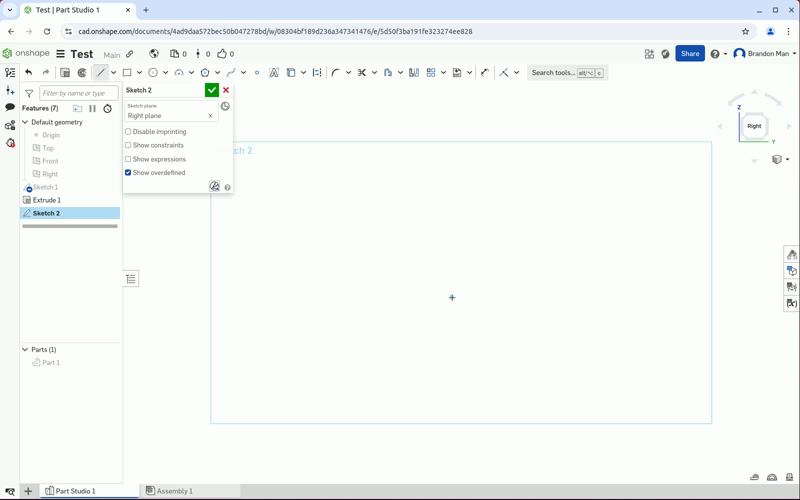
mouse_move(482, 297)
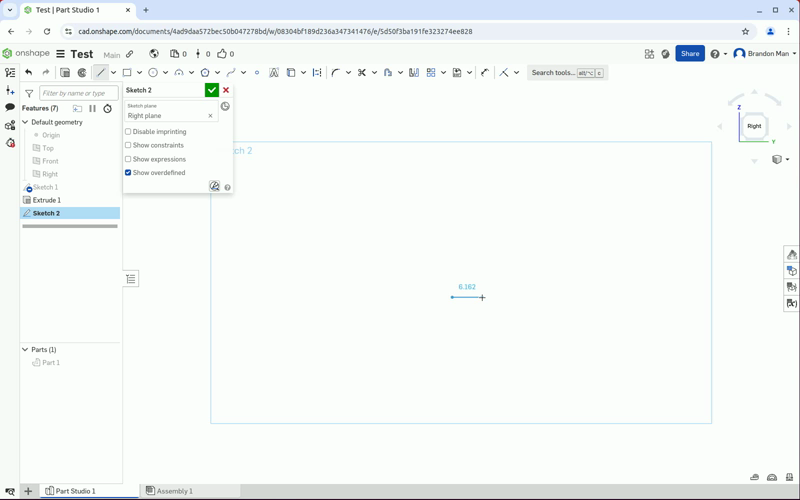
mouse_move(477, 297)
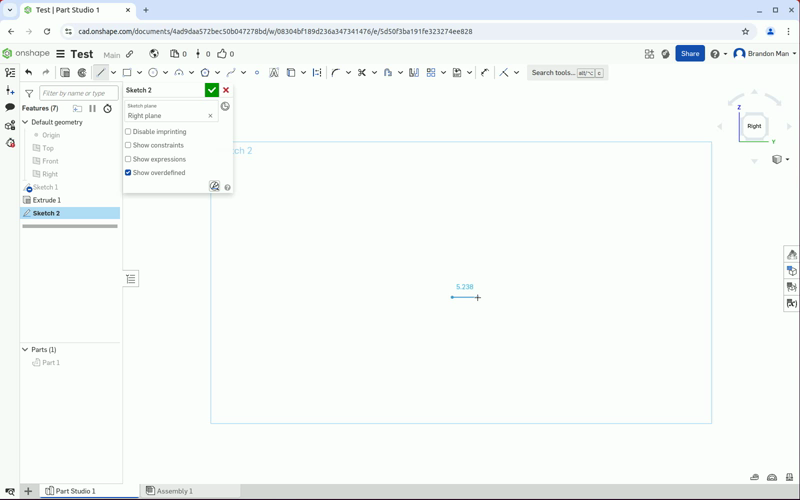
click(477, 297)
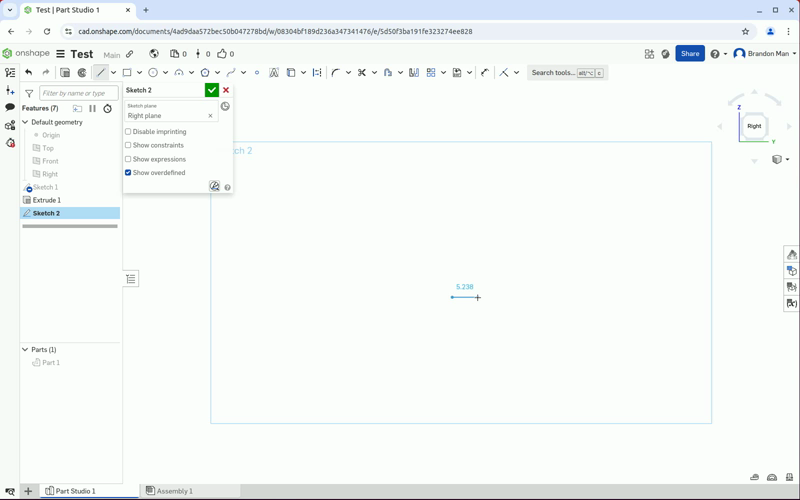
key_up(shift)
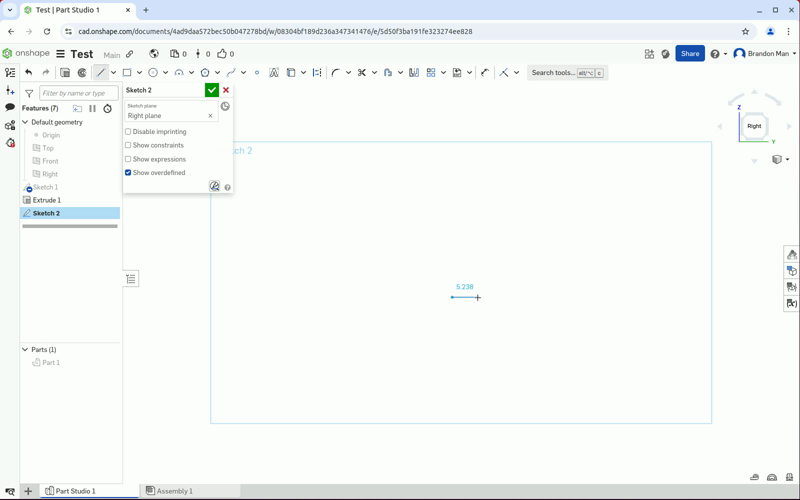
key_down(shift)
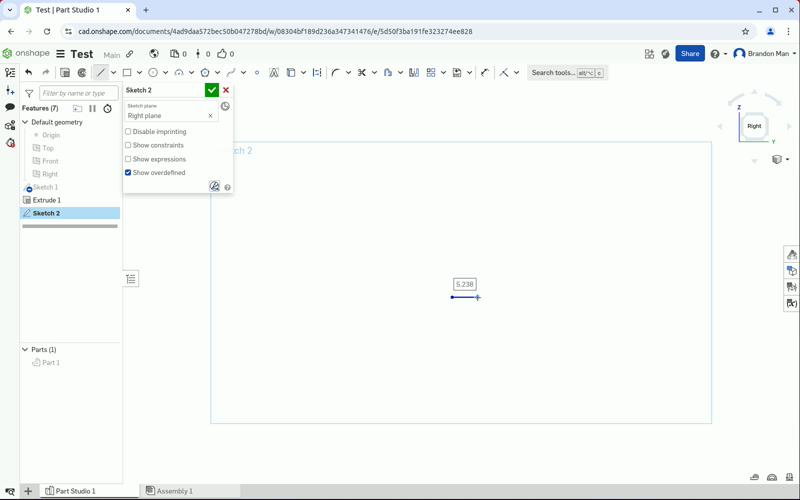
mouse_move(477, 170)
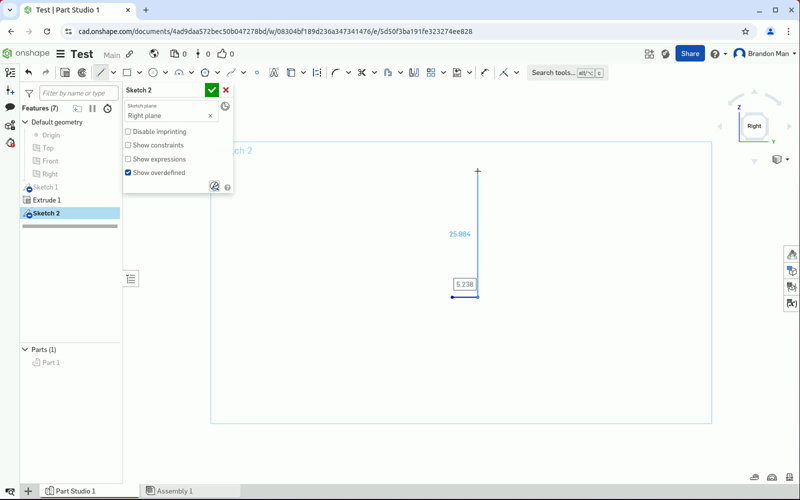
click(477, 170)
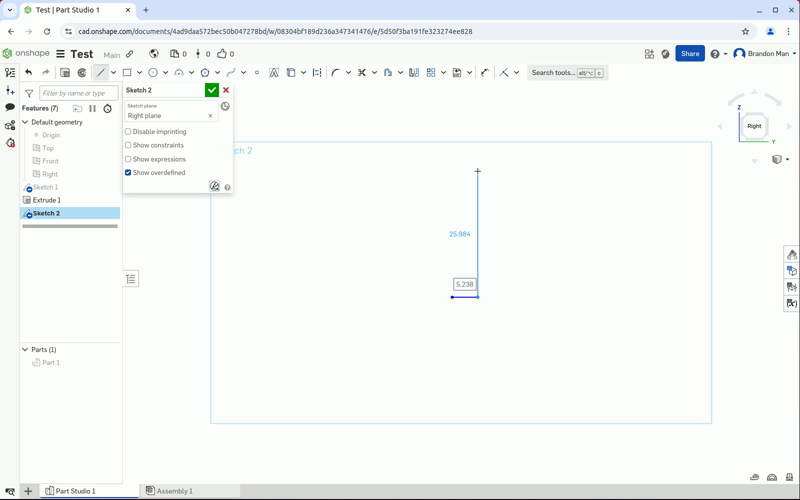
key_up(shift)
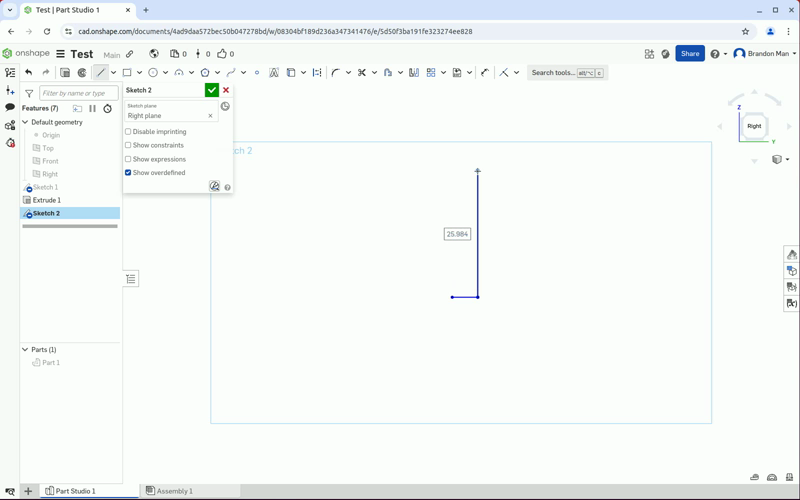
key_down(shift)
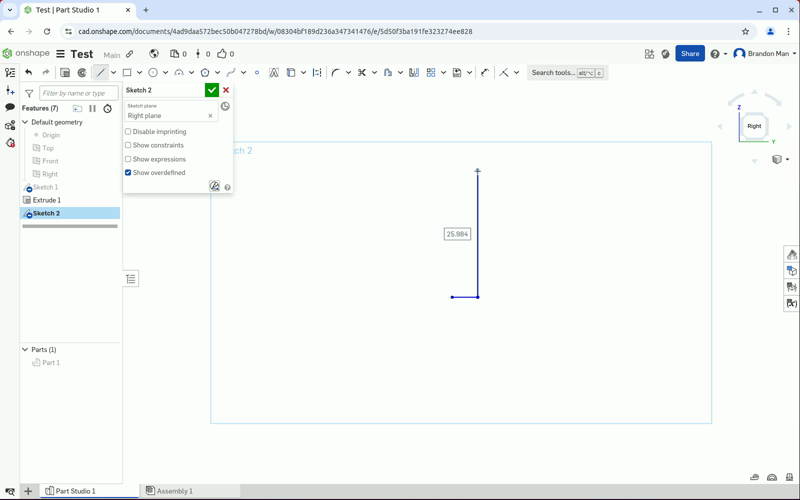
mouse_move(507, 170)
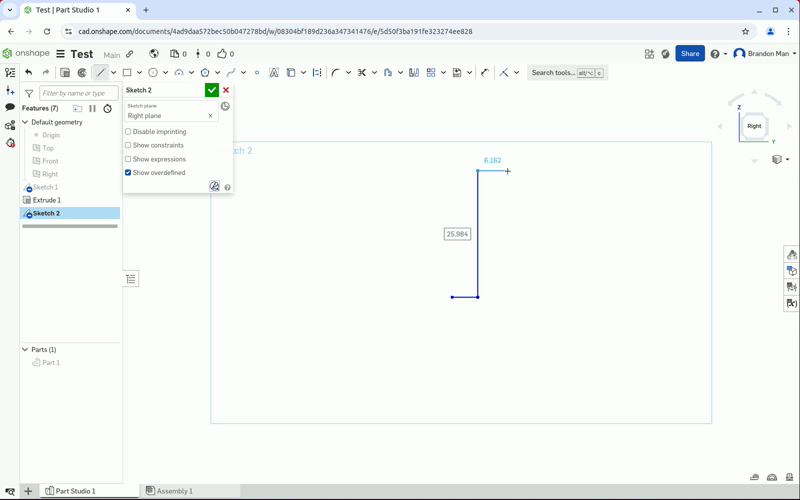
mouse_move(469, 170)
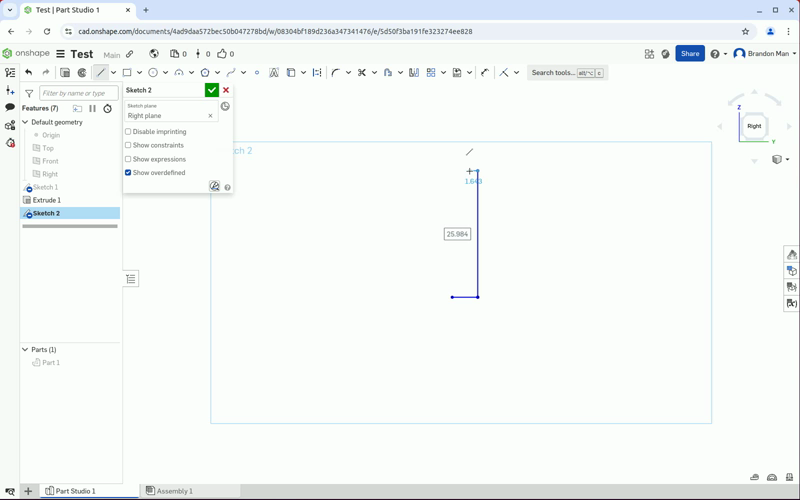
click(469, 170)
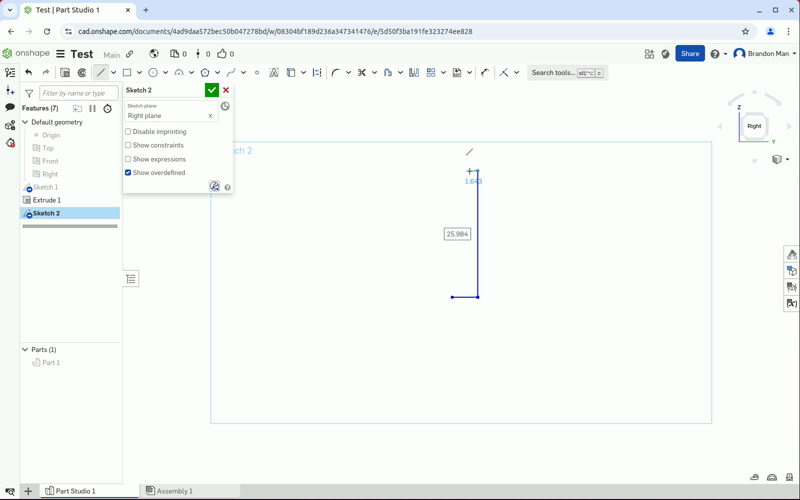
key_up(shift)
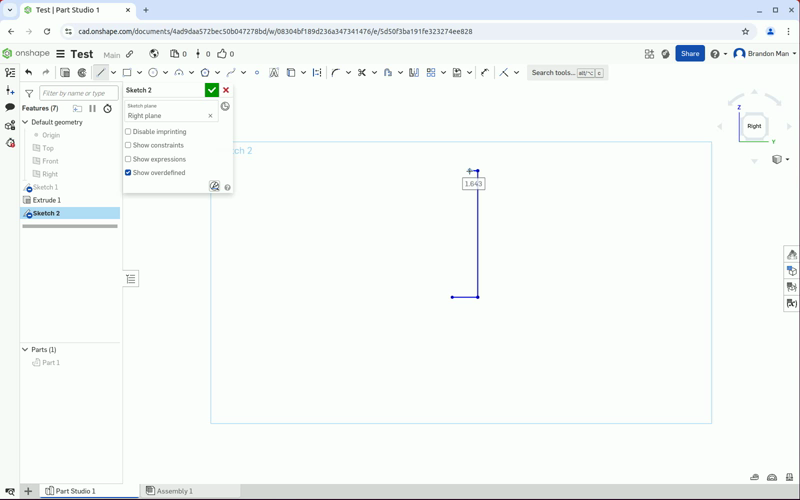
key_down(shift)
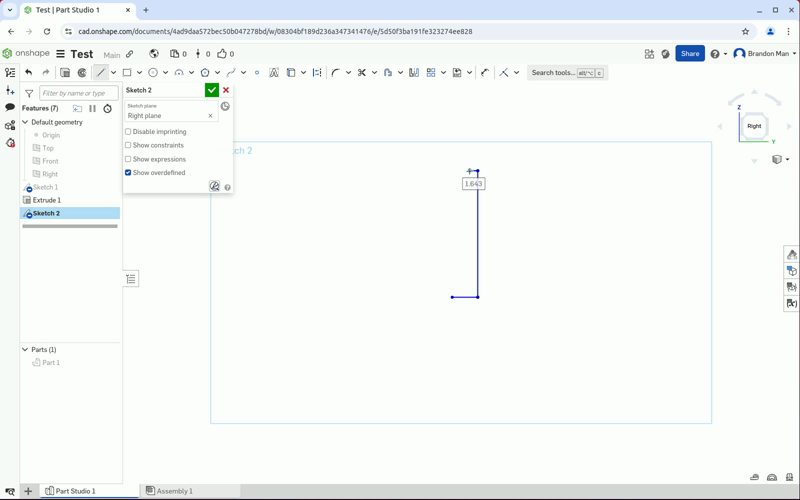
mouse_move(452, 297)
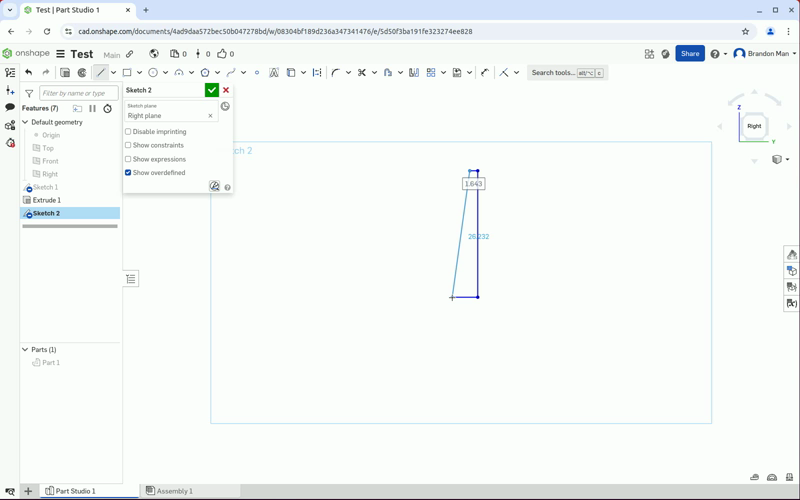
key_up(shift)
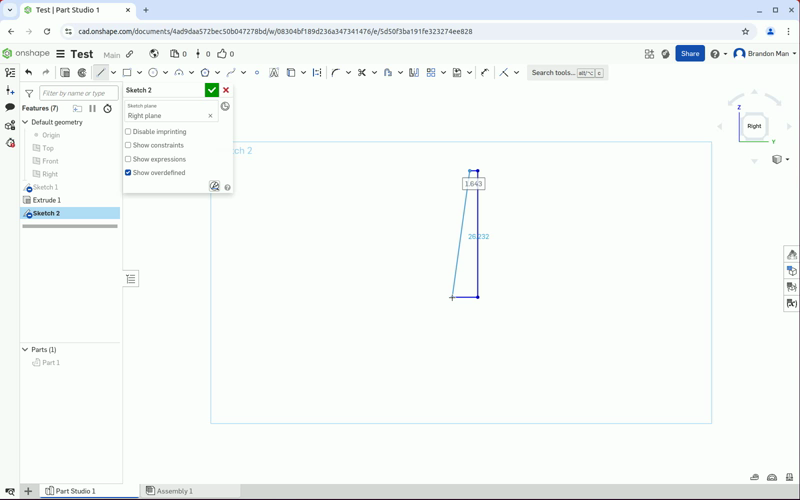
click(452, 297)
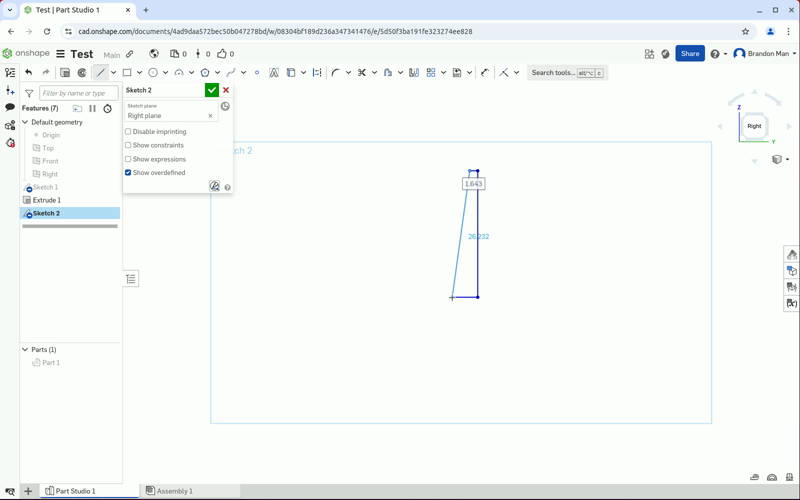
key(esc)
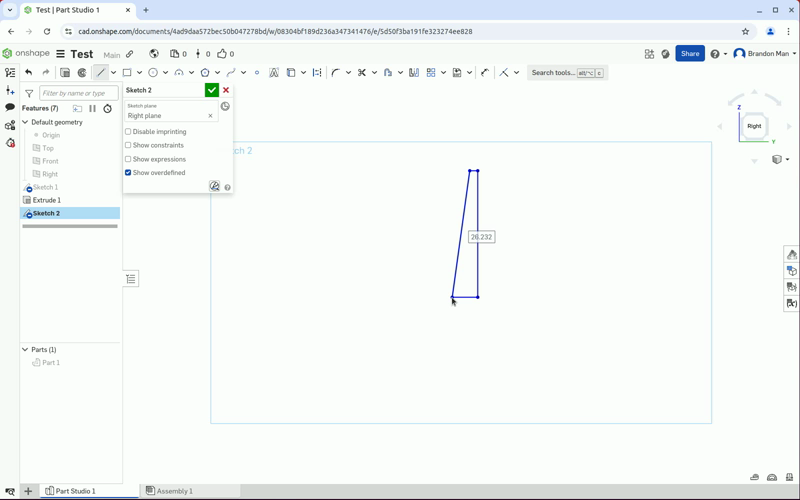
mouse_move(471, 221)
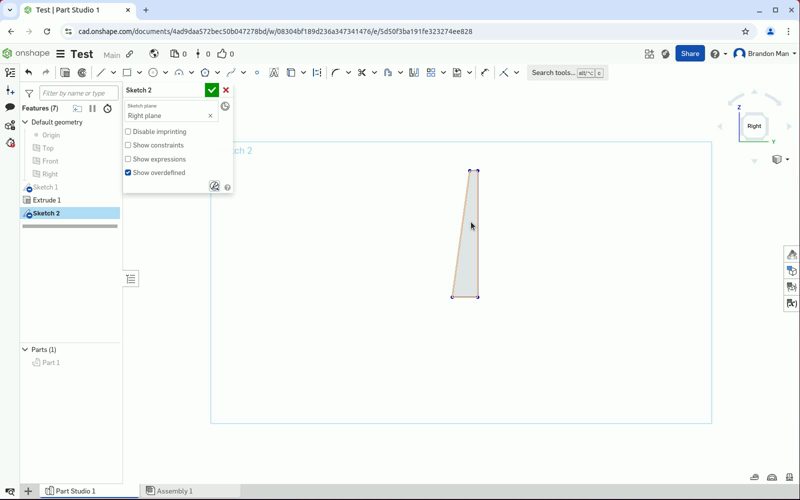
click(471, 221)
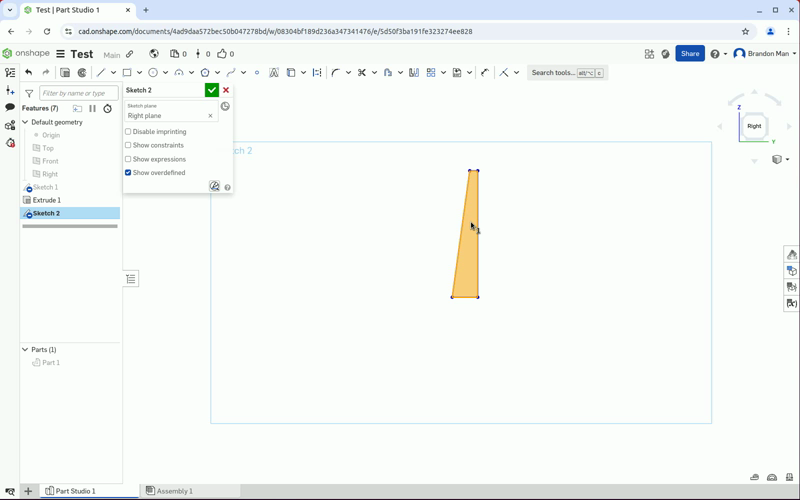
mouse_move(73, 352)
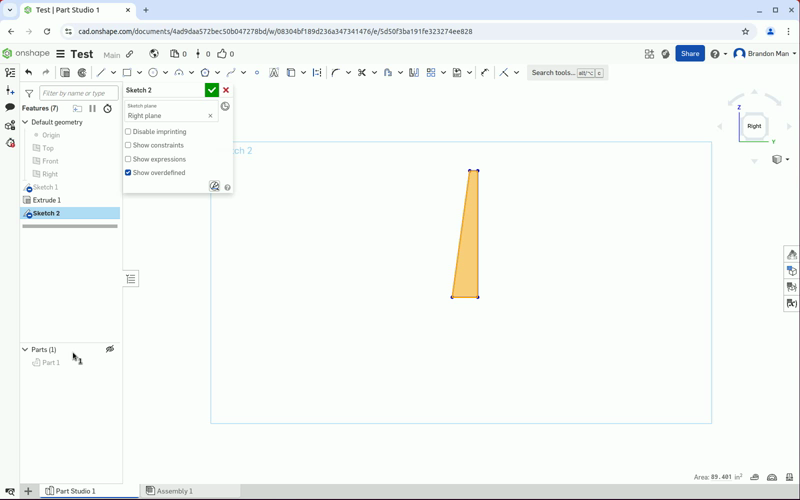
key(shift+y)
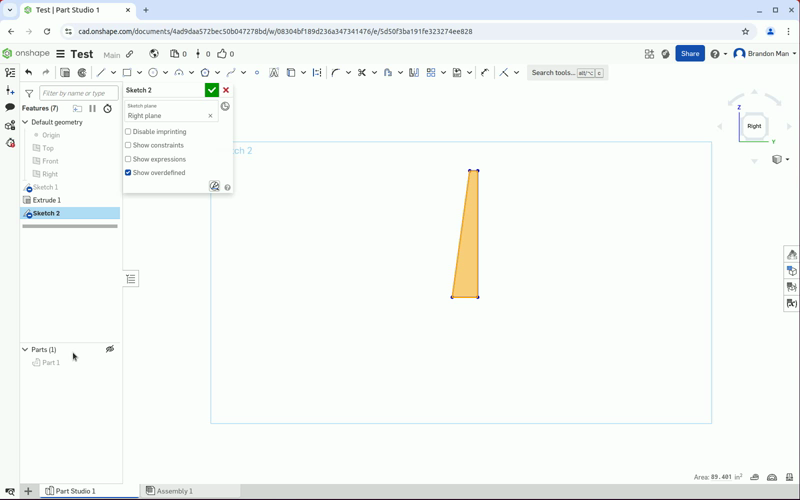
key(shift+e)
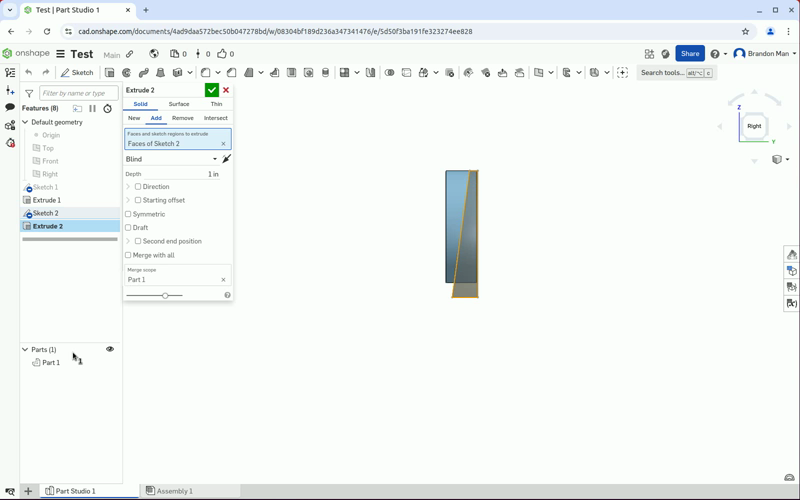
mouse_move(143, 106)
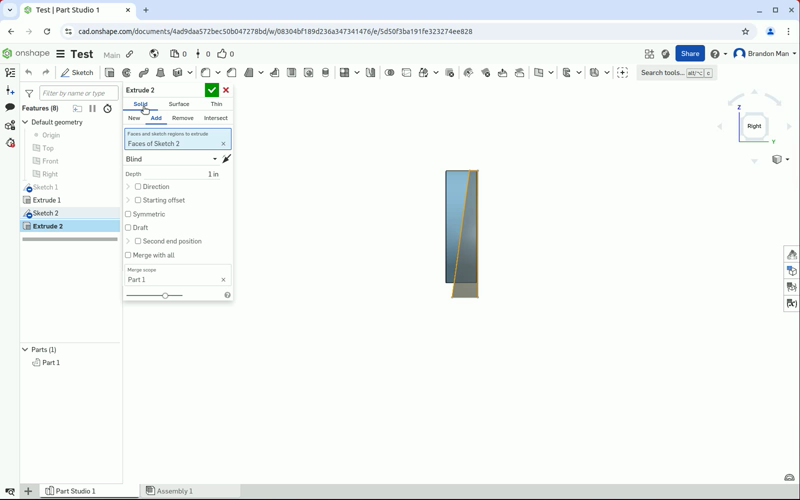
click(143, 106)
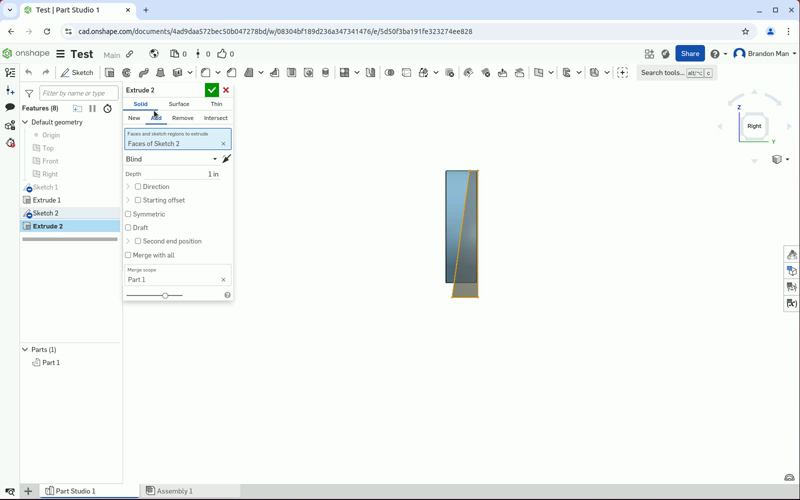
mouse_move(186, 120)
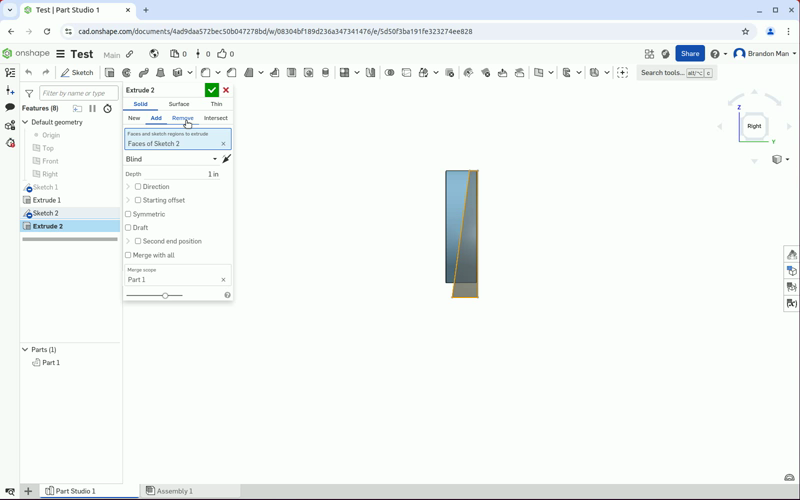
click(186, 120)
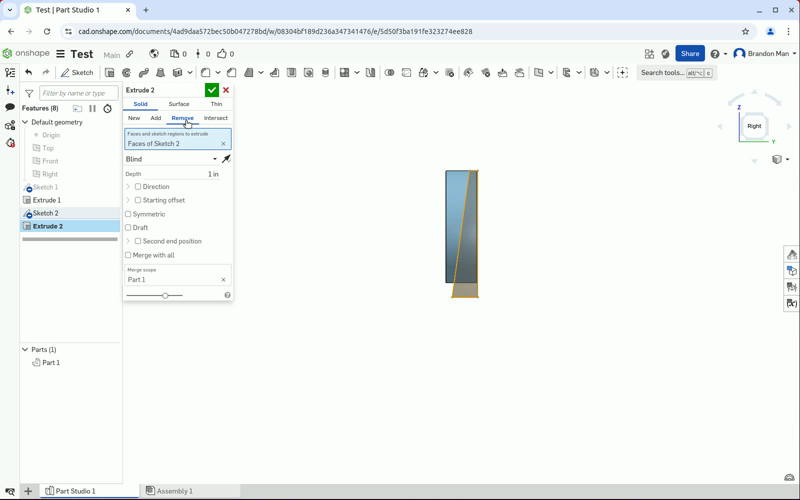
key(tab, 4)
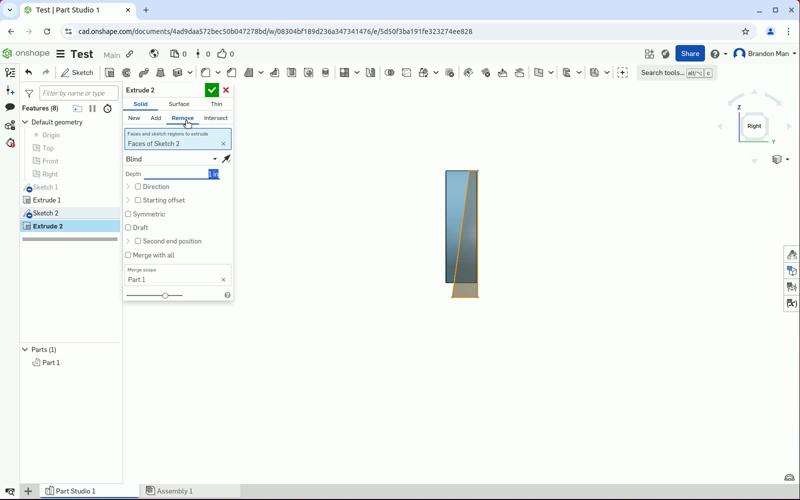
text(23.108)
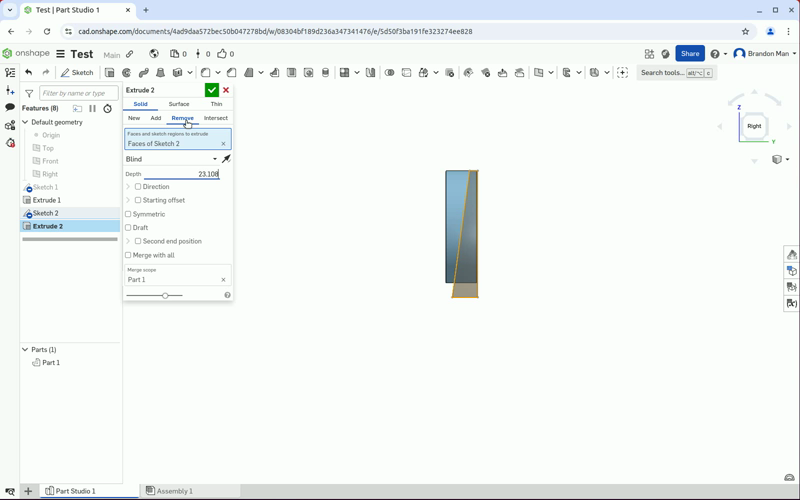
key(tab, 3)
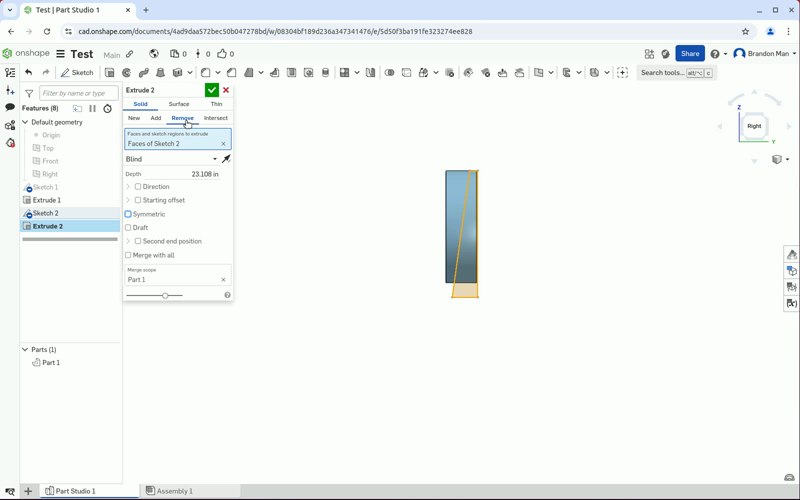
key(space)
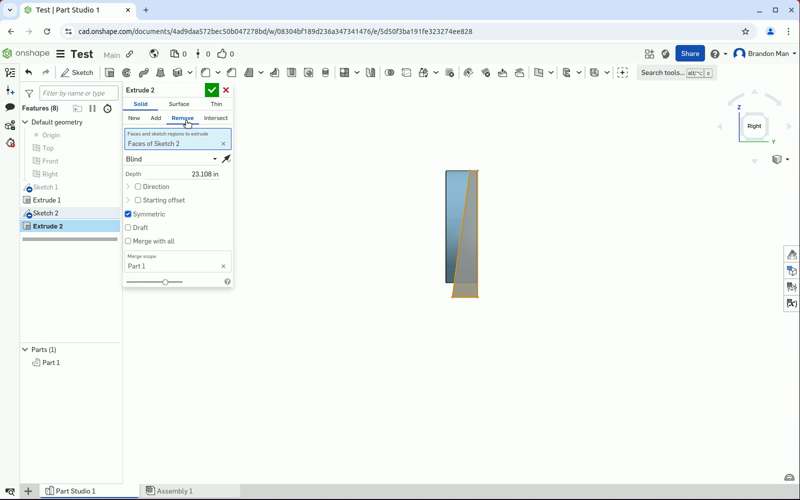
key(tab, 2)
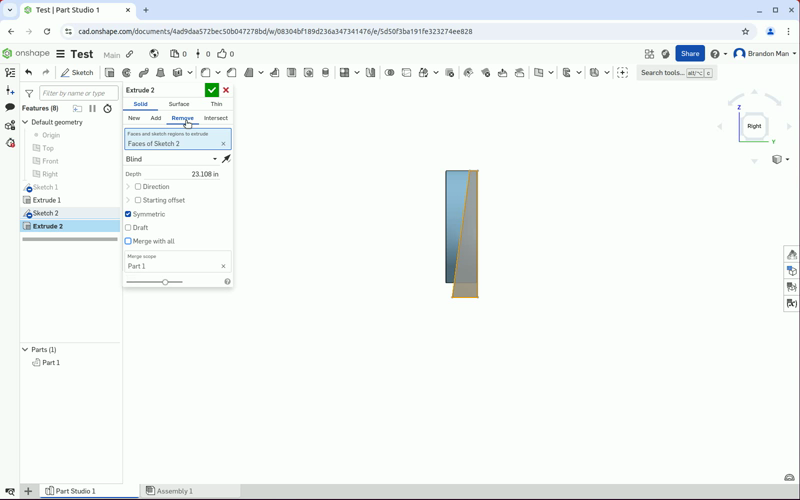
key(space)
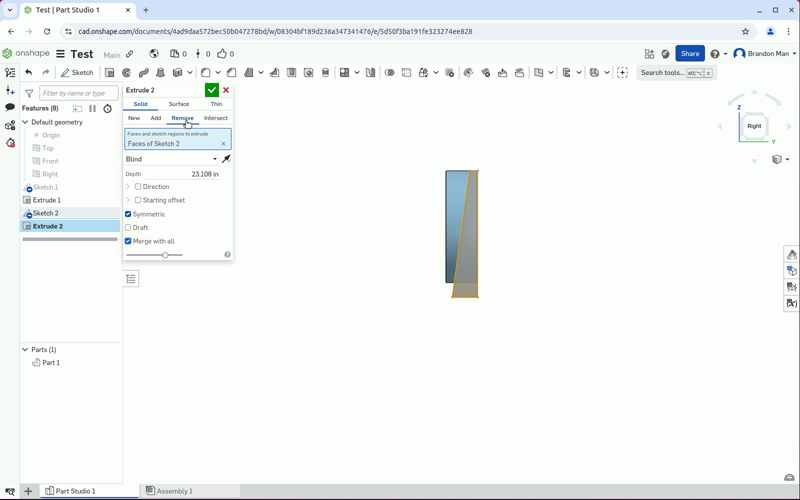
key(enter)
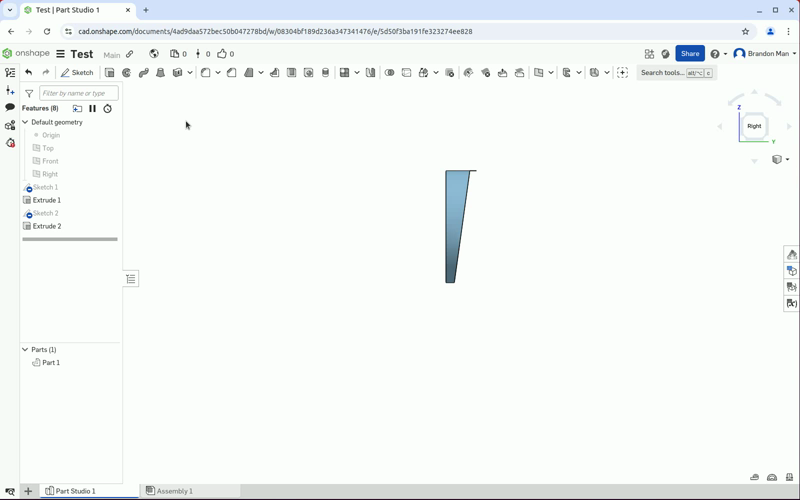
key(shift+h)
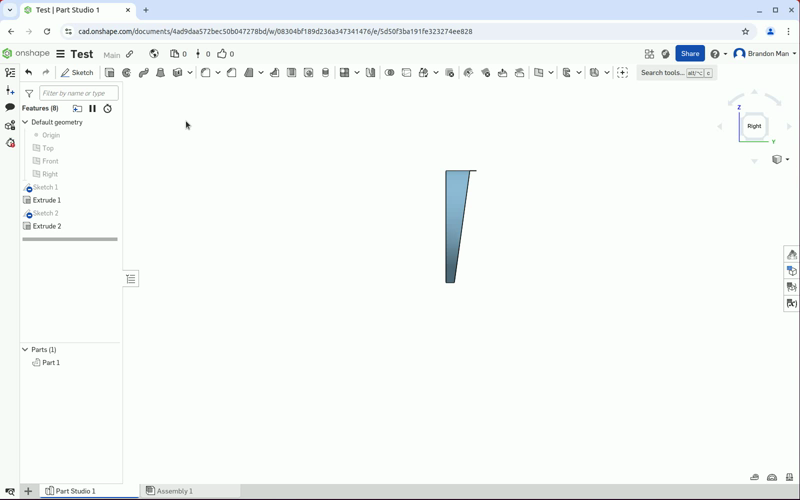
key(shift+h)
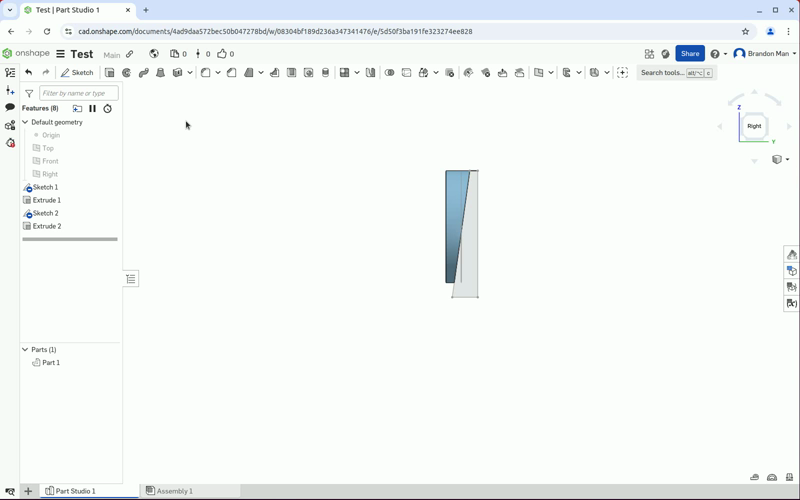
key(shift+7)
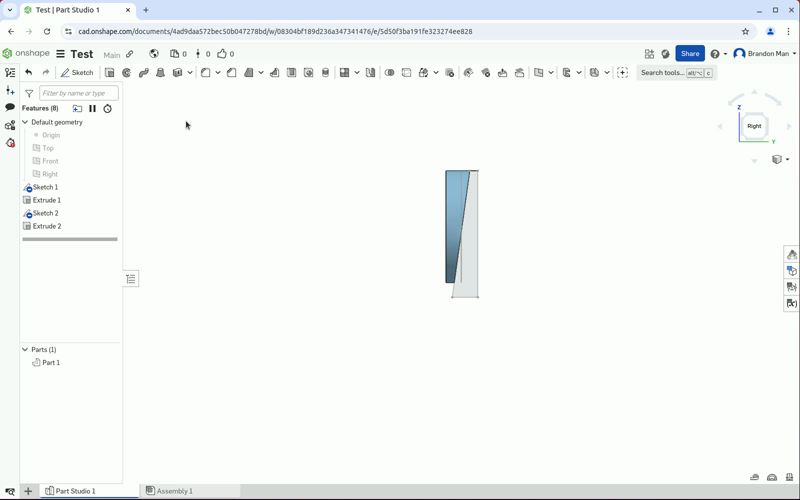
key(right, 2)
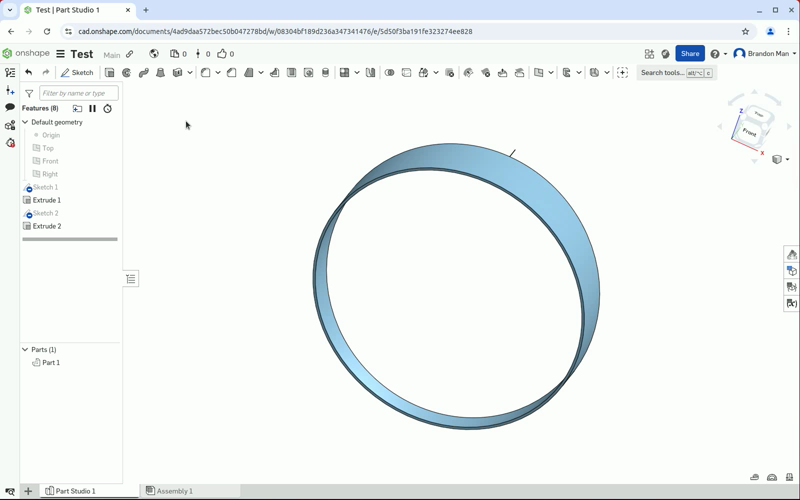
key(down, 2)
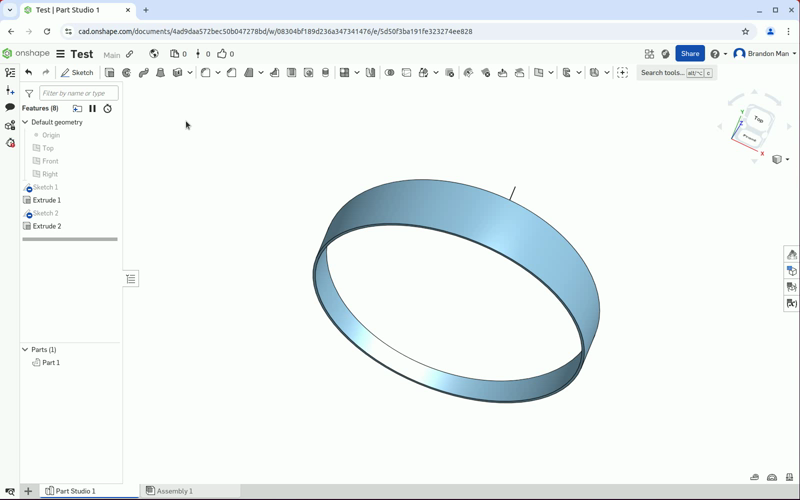
key(up, 2)
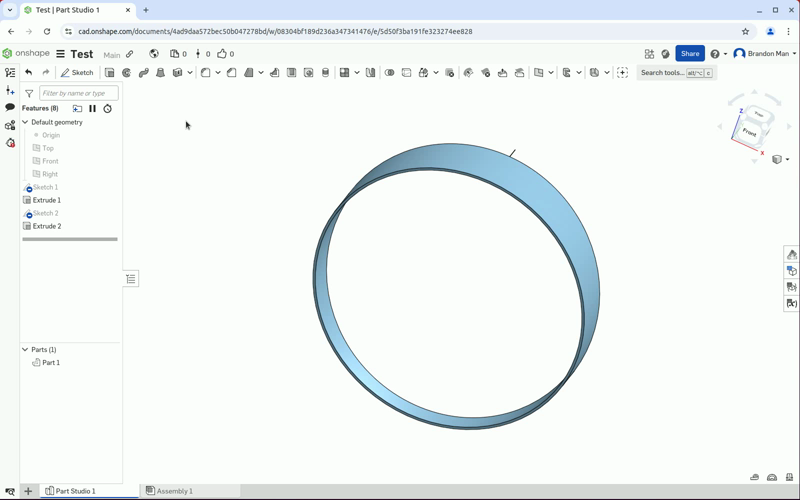
key(left, 2)
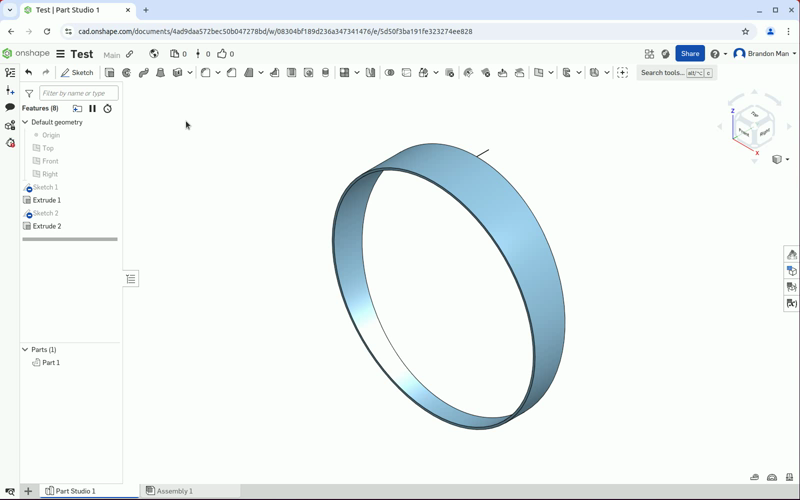
mouse_move(73, 189)
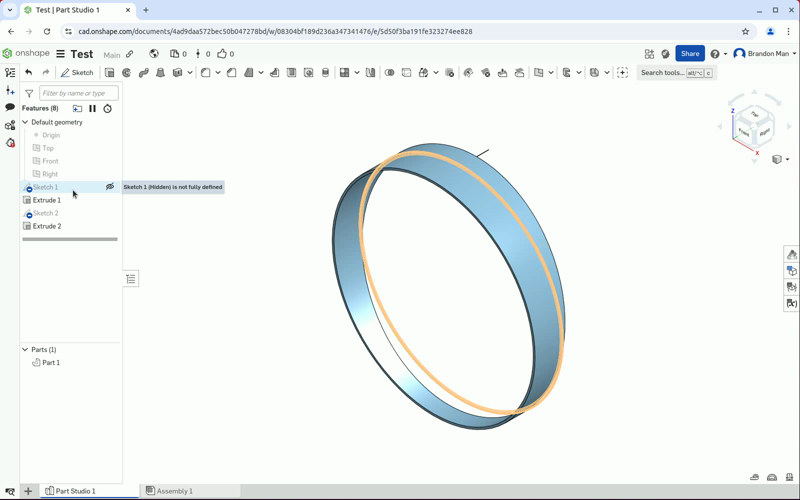
click(73, 189)